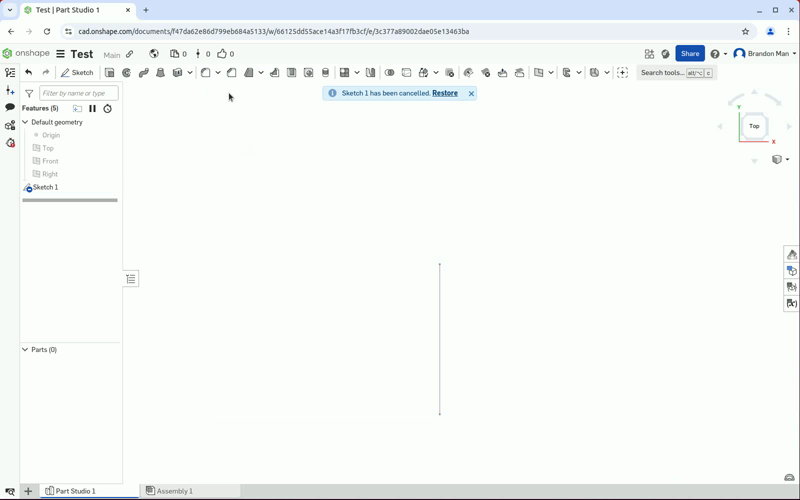
key(shift+h)
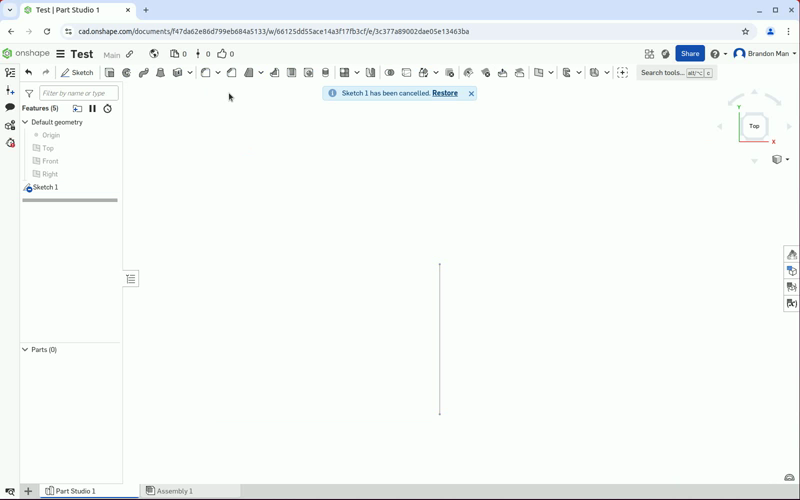
key(shift+s)
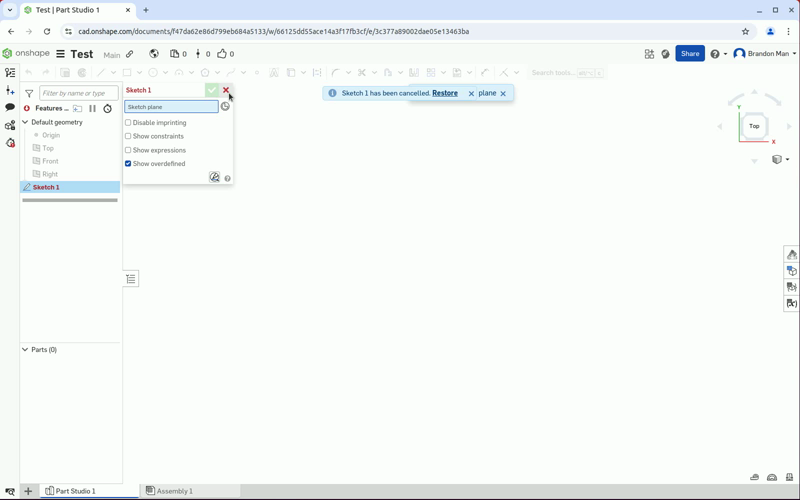
mouse_move(73, 150)
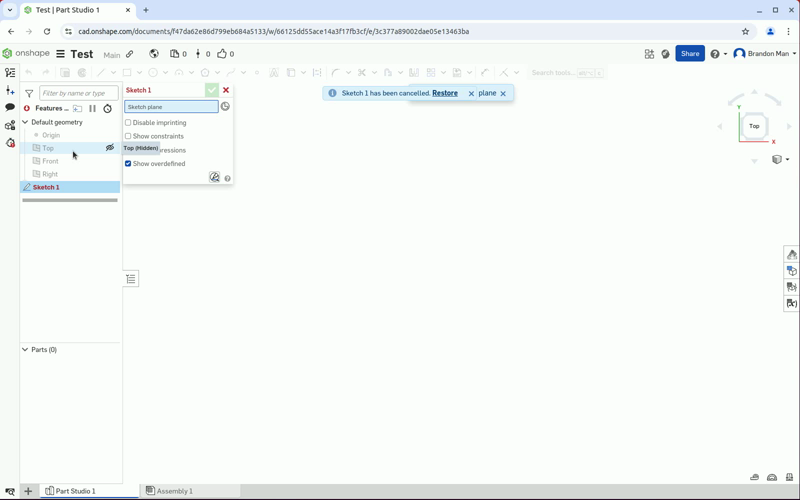
click(73, 150)
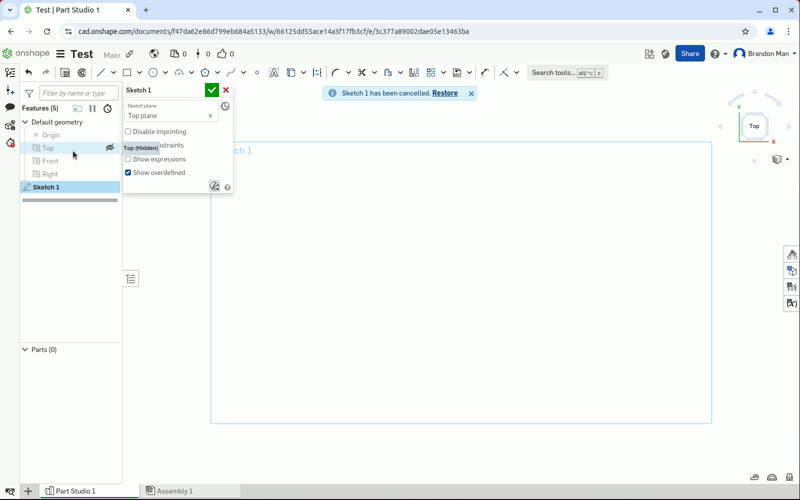
mouse_move(73, 352)
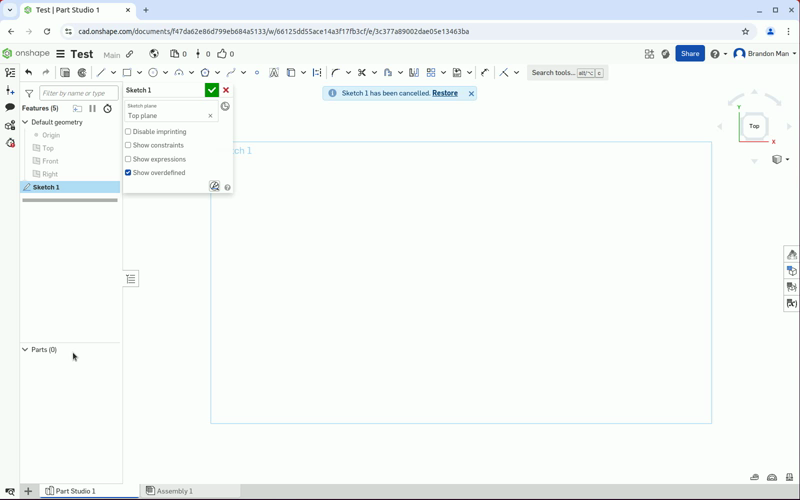
key(y)
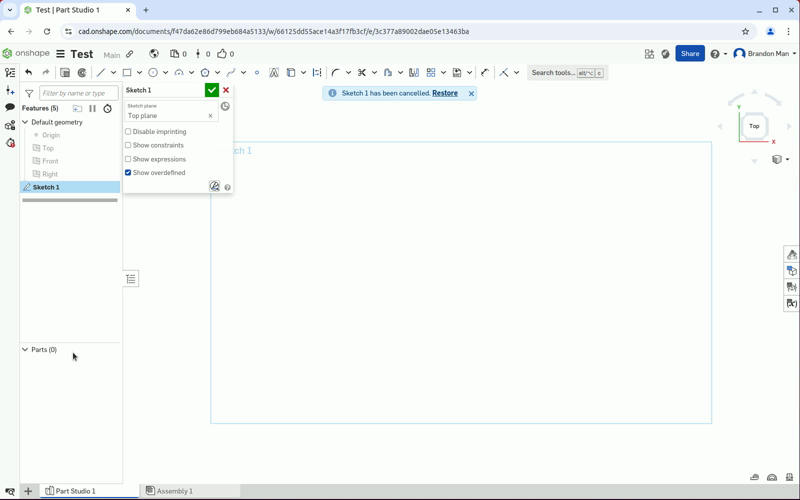
key(l)
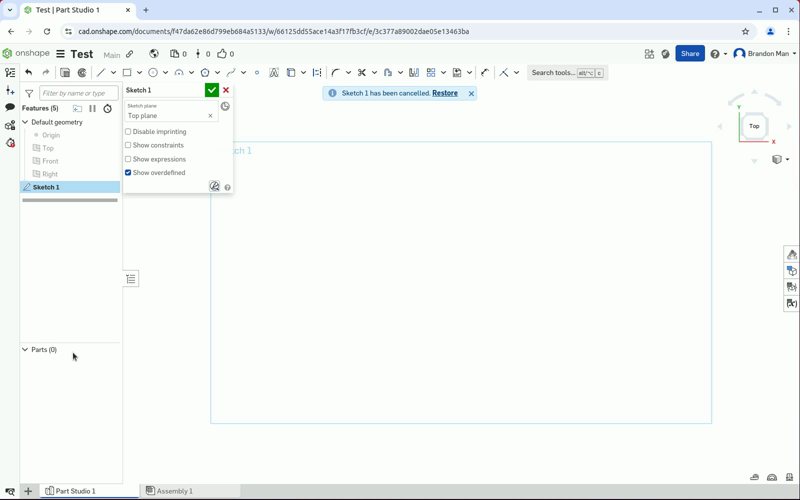
key_down(shift)
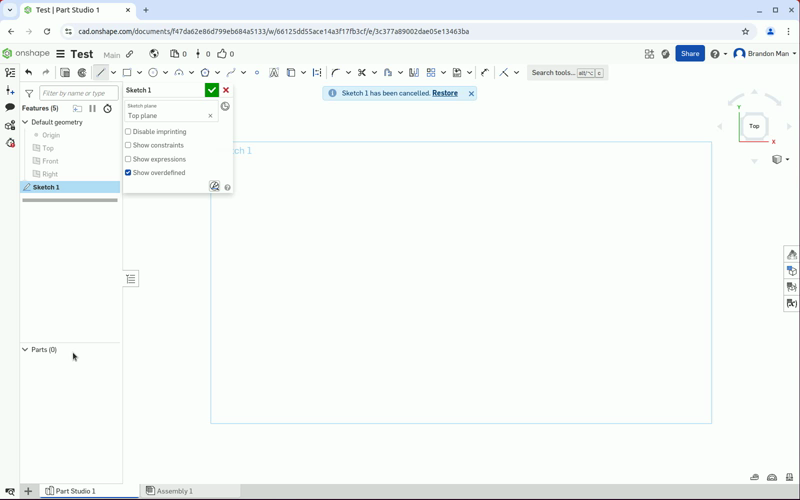
mouse_move(460, 282)
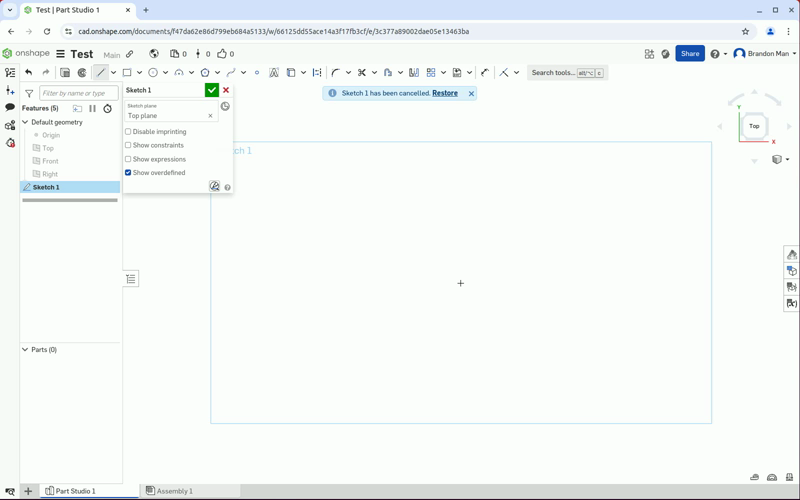
click(460, 282)
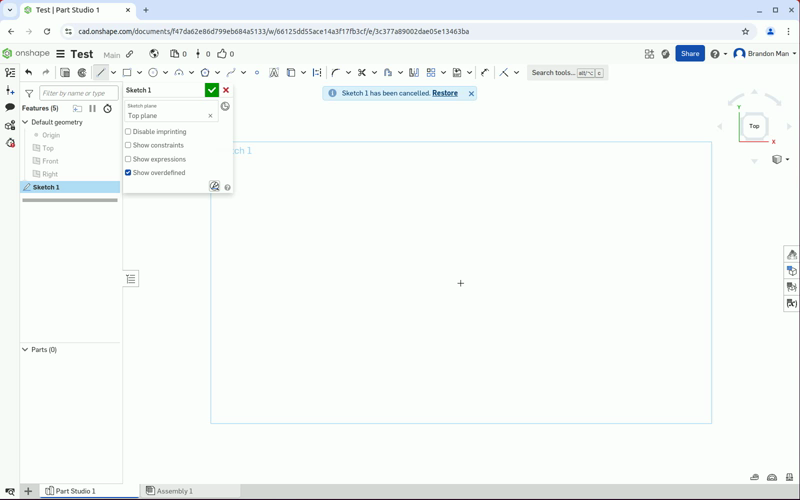
key_up(shift)
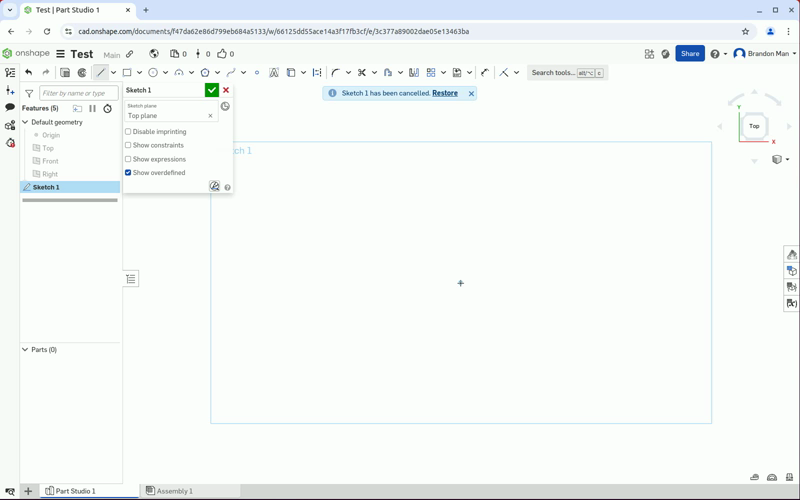
key_down(shift)
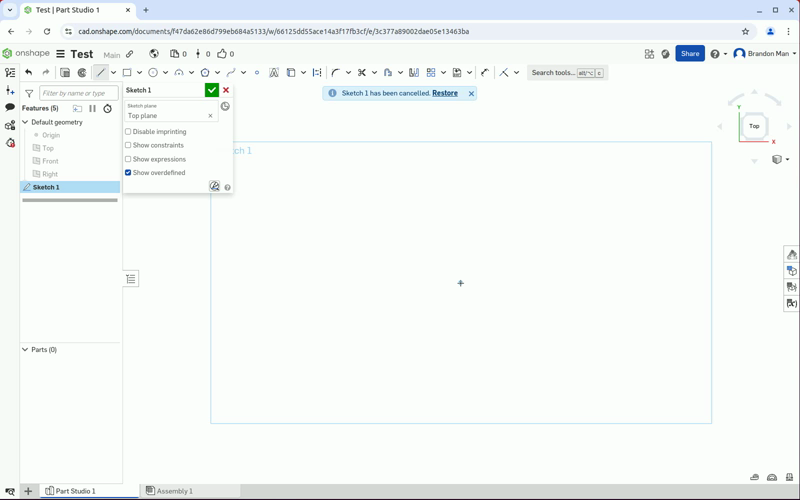
mouse_move(573, 282)
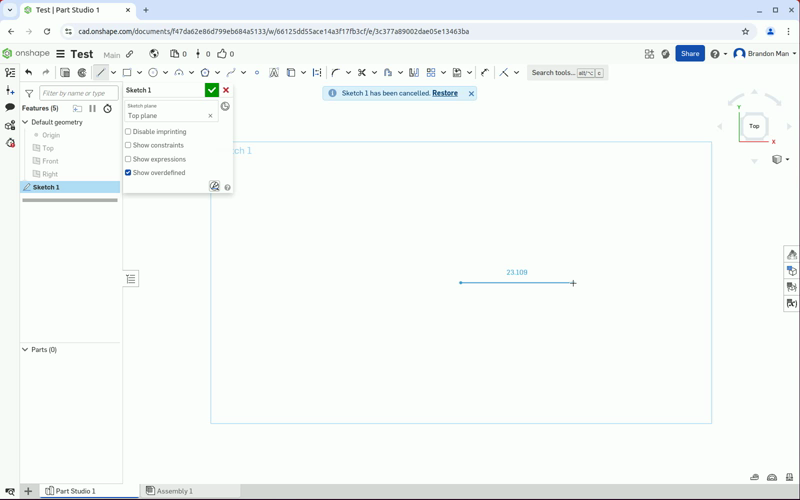
click(573, 282)
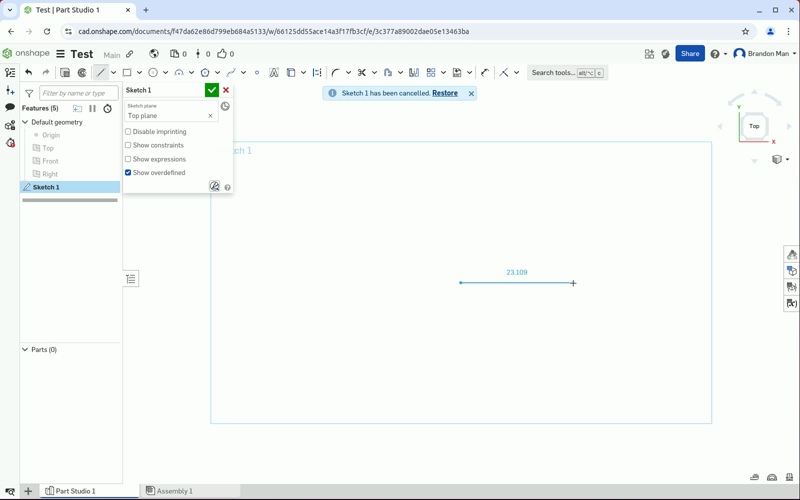
key_up(shift)
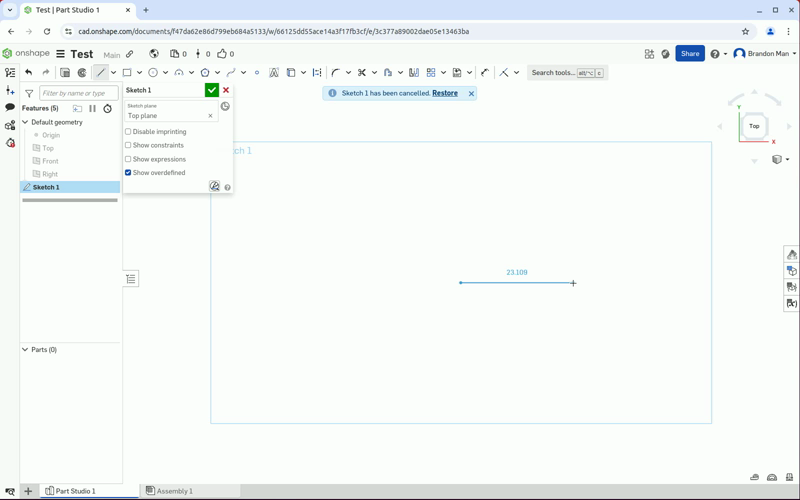
key_down(shift)
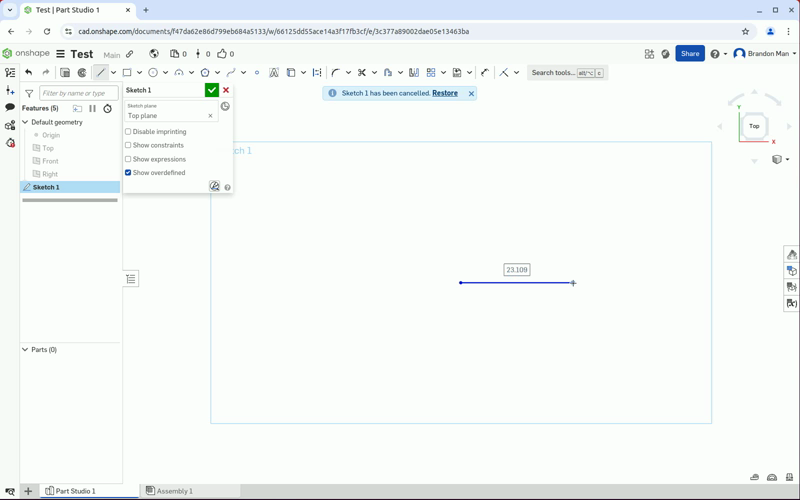
mouse_move(589, 282)
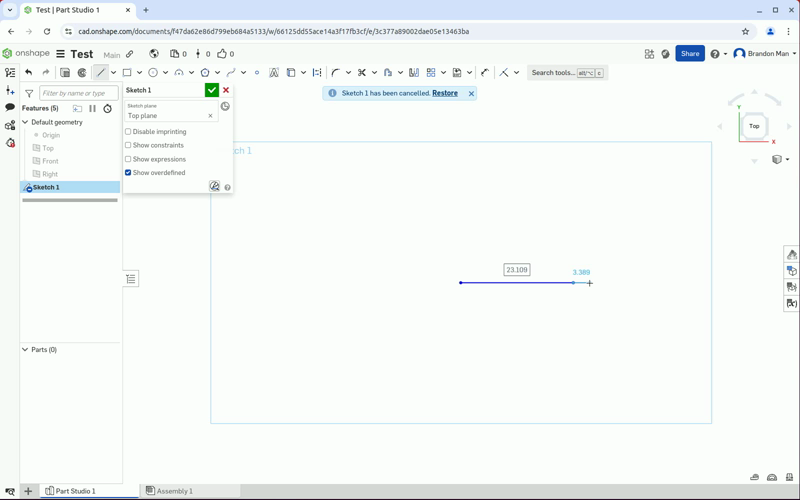
mouse_move(573, 281)
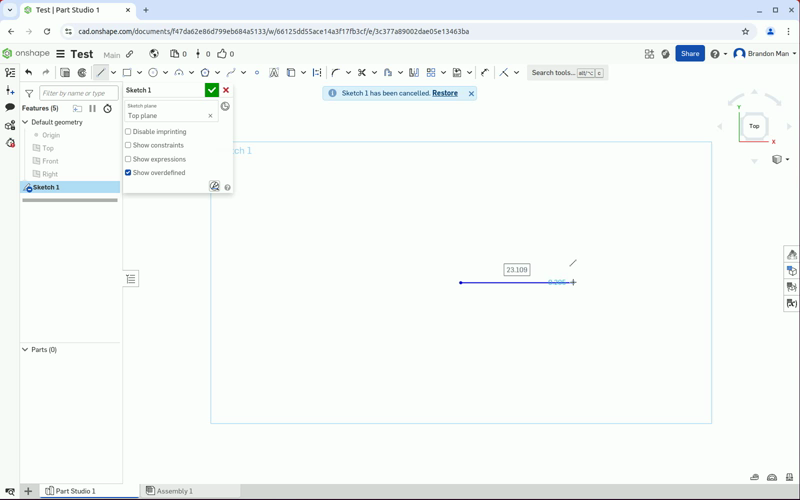
scroll(6)
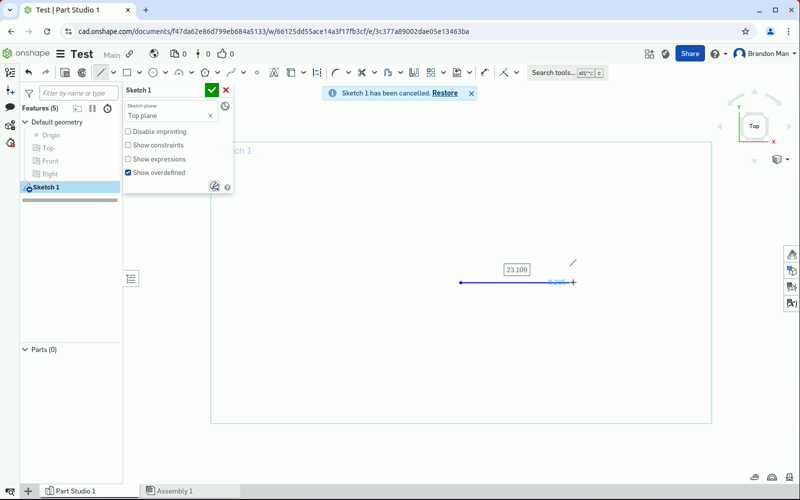
scroll(6)
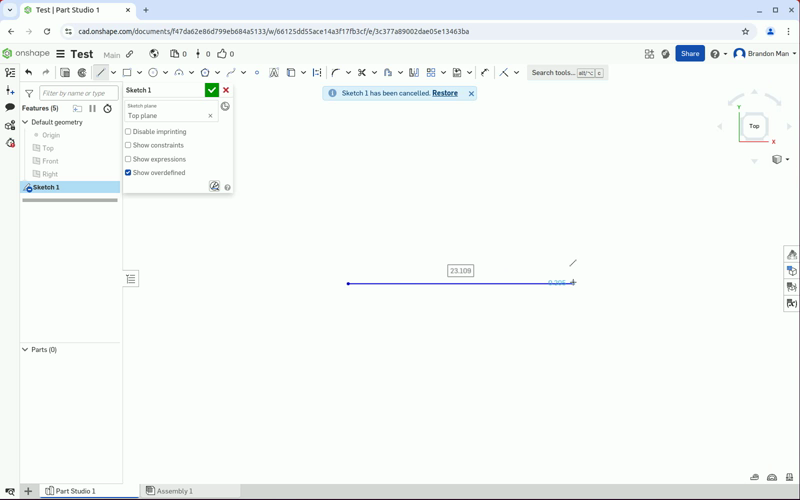
scroll(6)
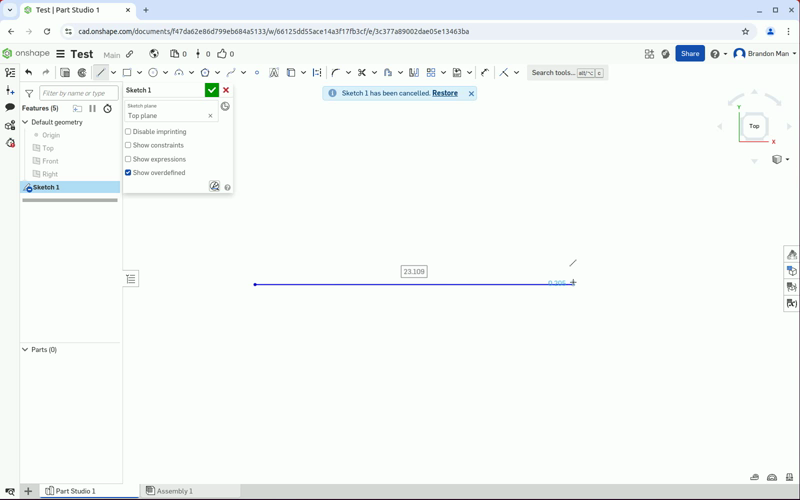
scroll(6)
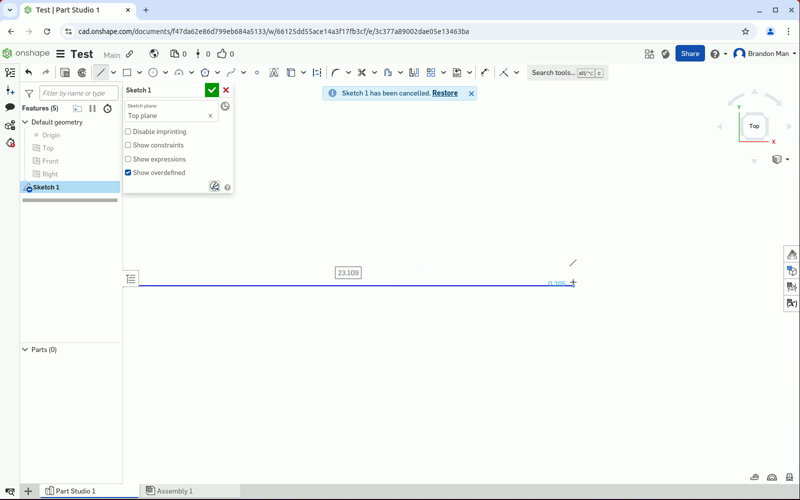
scroll(6)
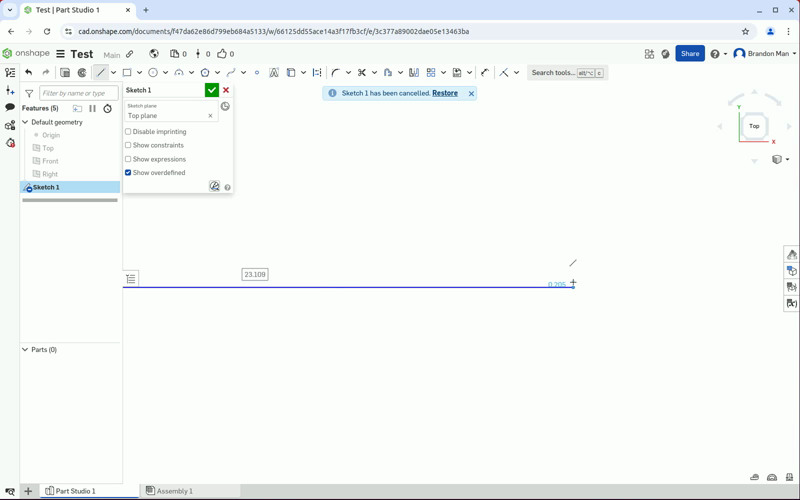
scroll(6)
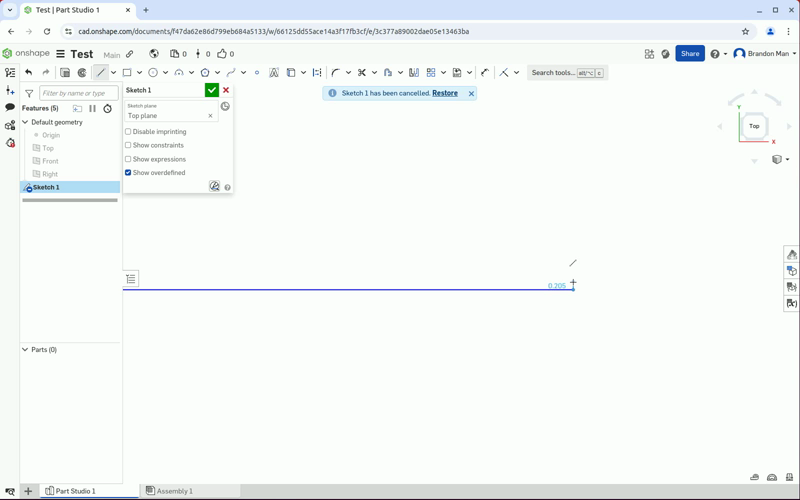
scroll(6)
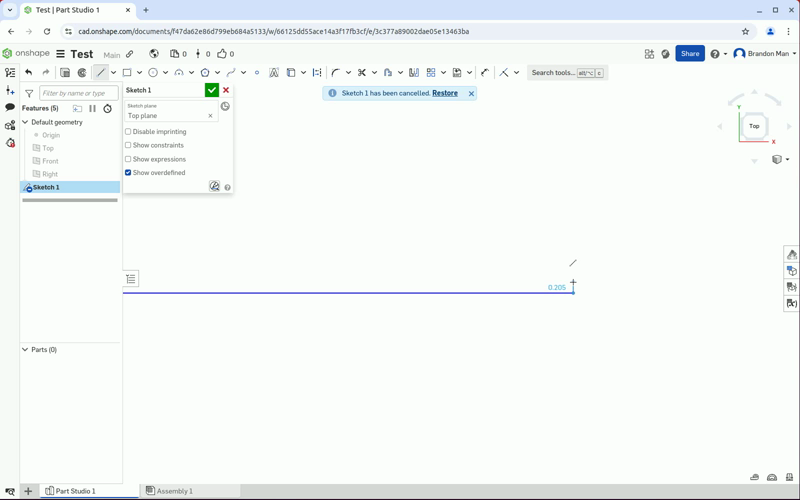
click(573, 281)
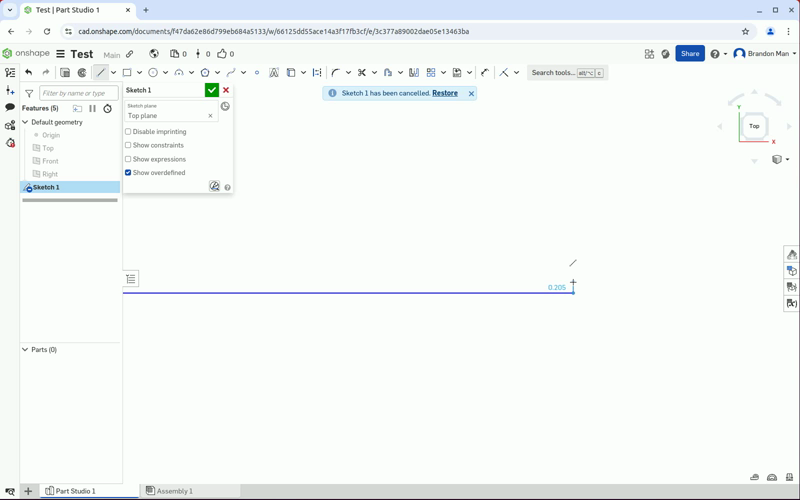
scroll(-6)
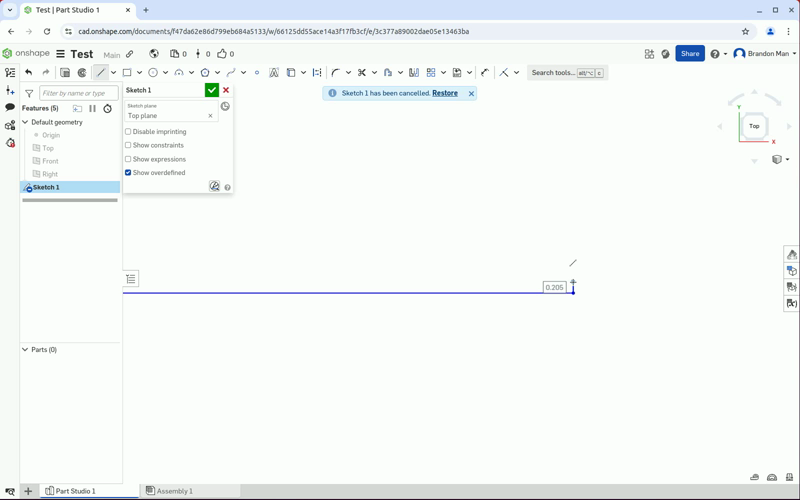
scroll(-6)
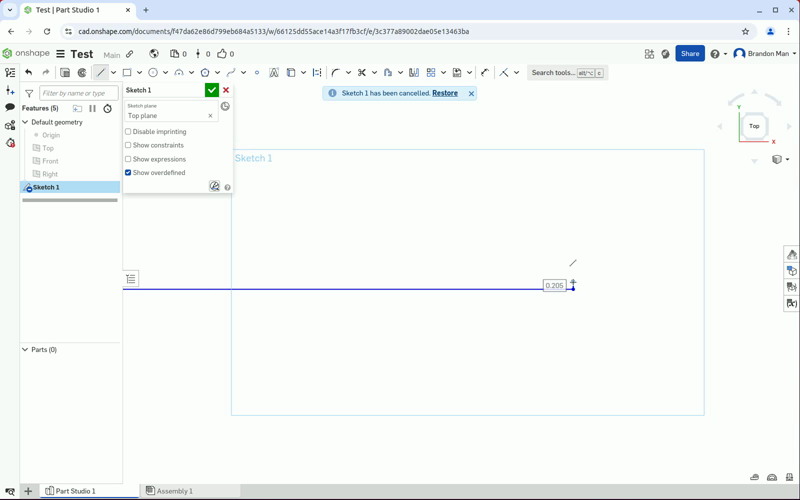
scroll(-6)
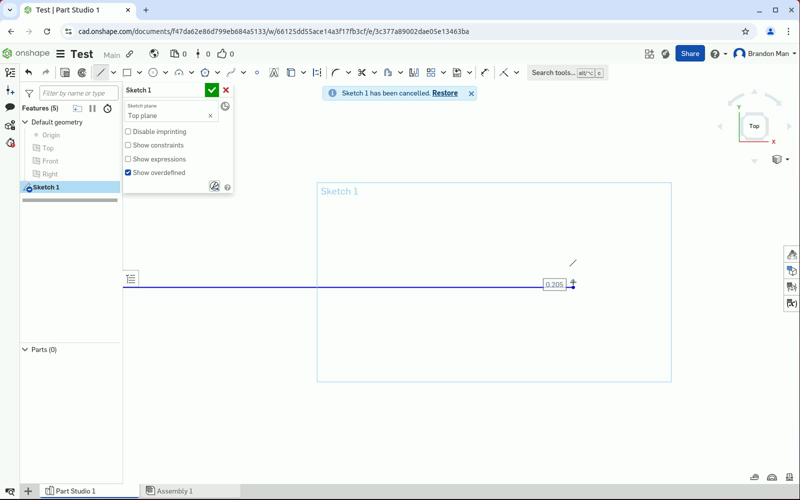
scroll(-6)
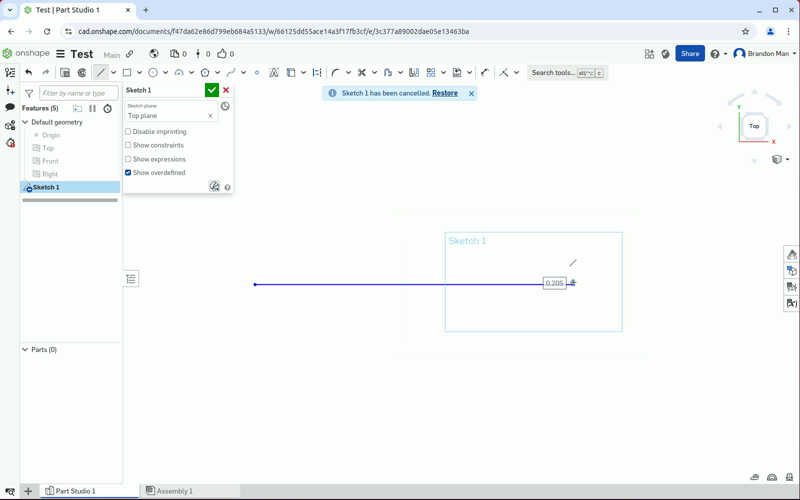
scroll(-6)
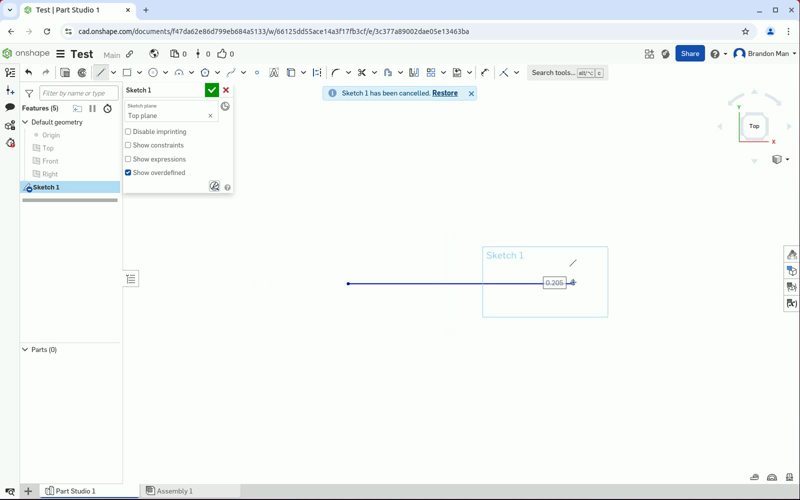
scroll(-6)
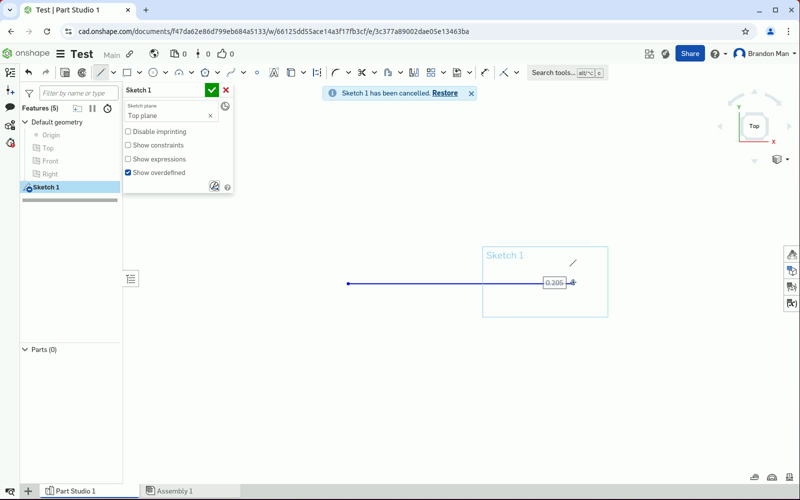
scroll(-6)
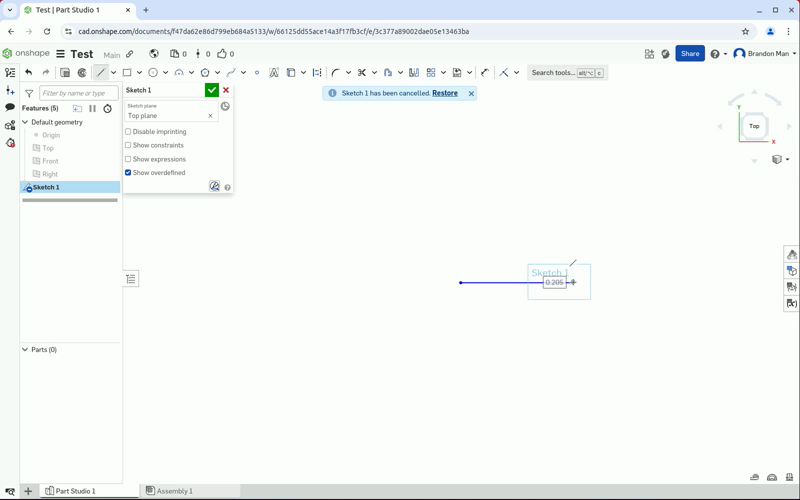
key_up(shift)
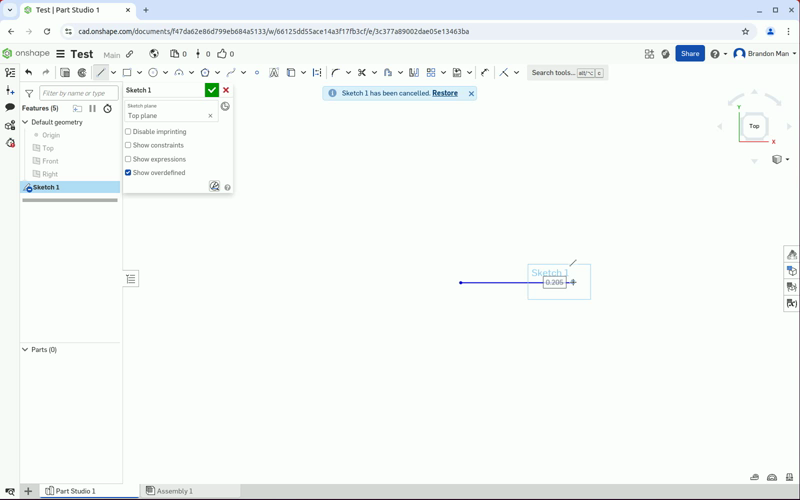
key_down(shift)
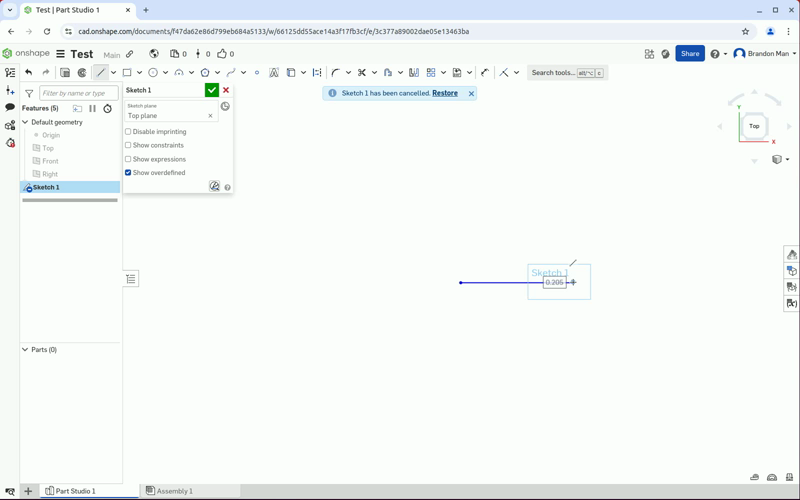
mouse_move(589, 281)
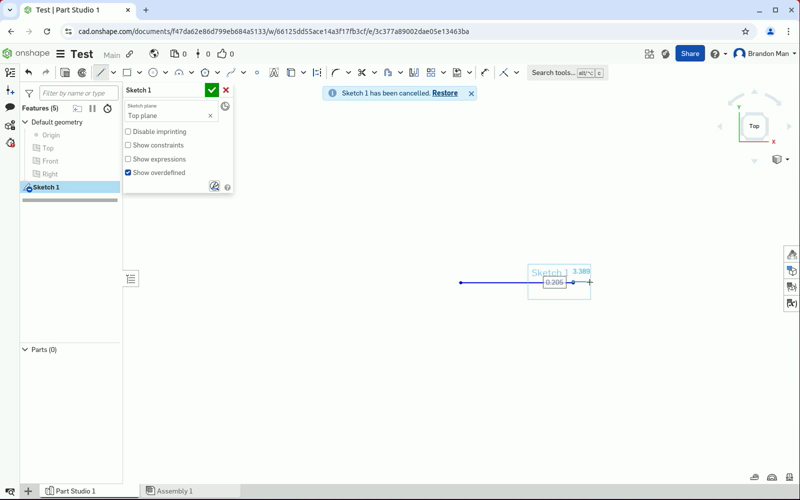
mouse_move(564, 281)
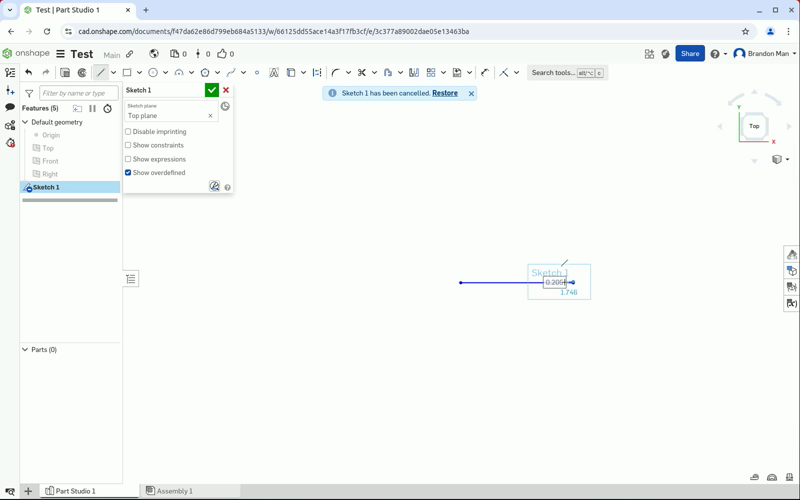
click(564, 281)
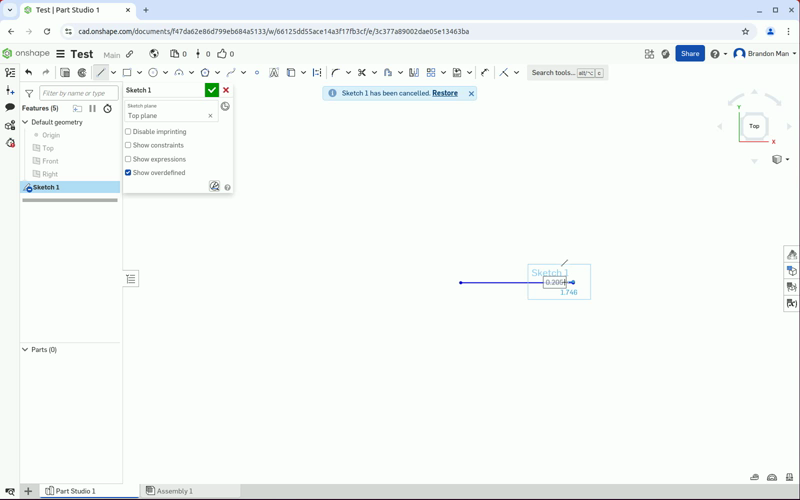
key_up(shift)
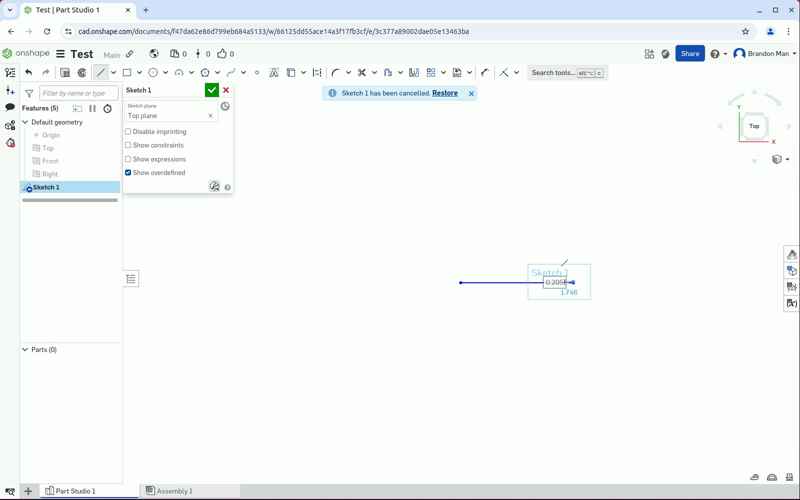
key_down(shift)
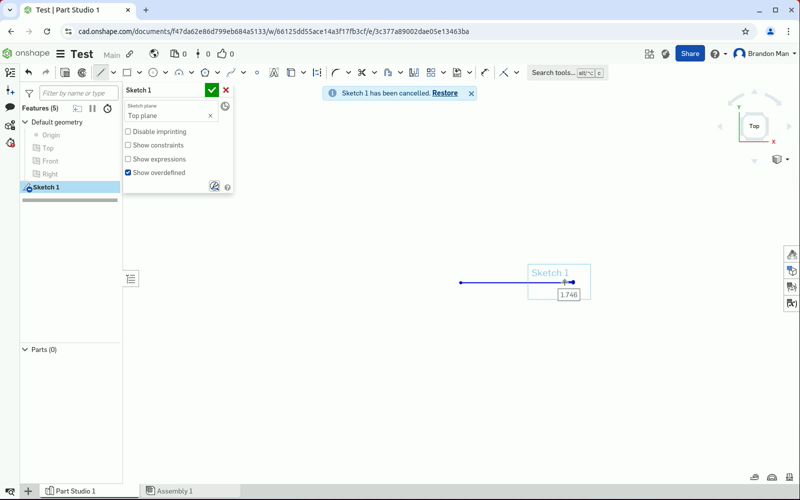
mouse_move(589, 281)
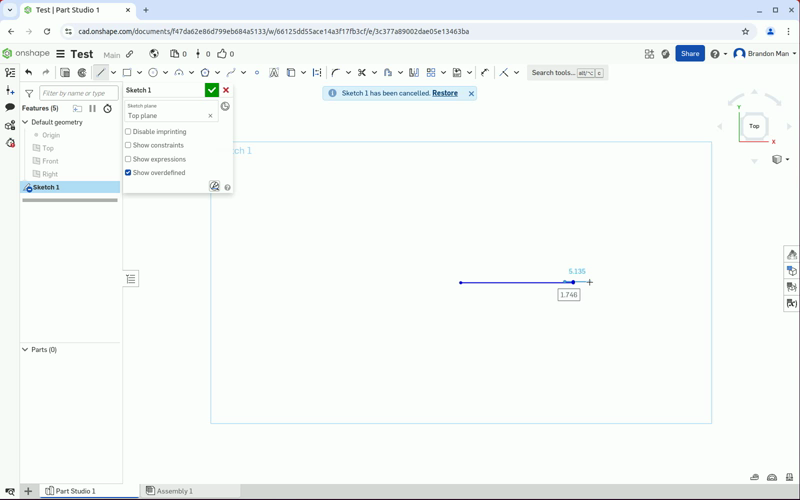
mouse_move(564, 223)
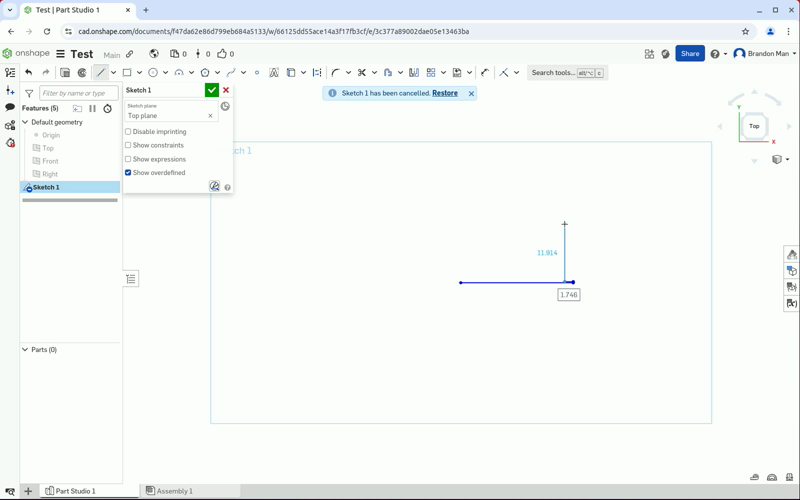
click(564, 223)
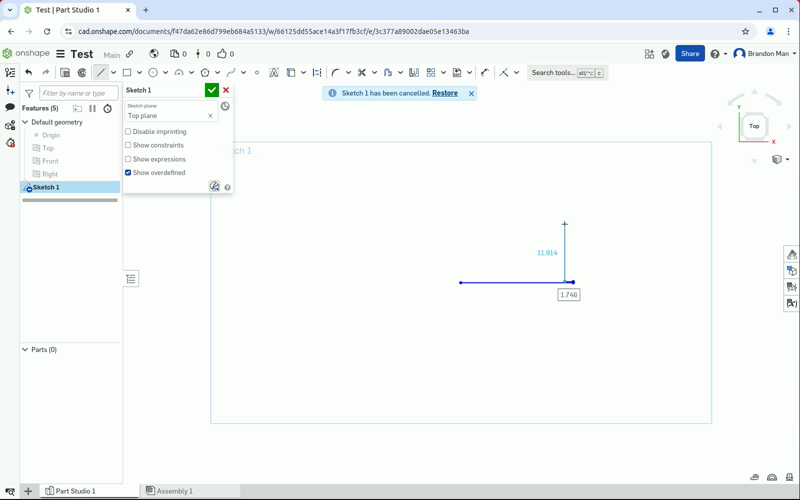
key_up(shift)
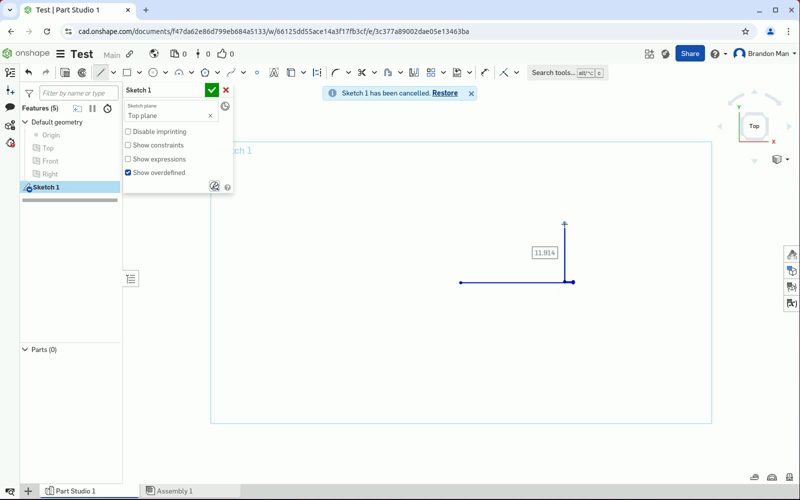
key_down(shift)
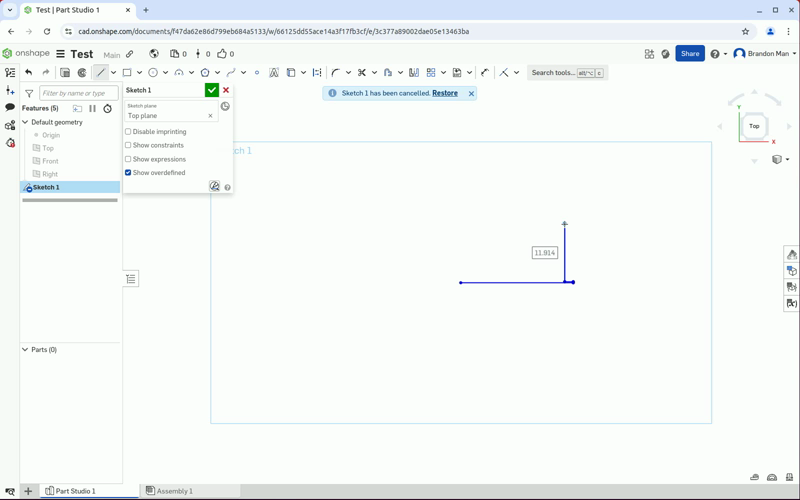
mouse_move(589, 223)
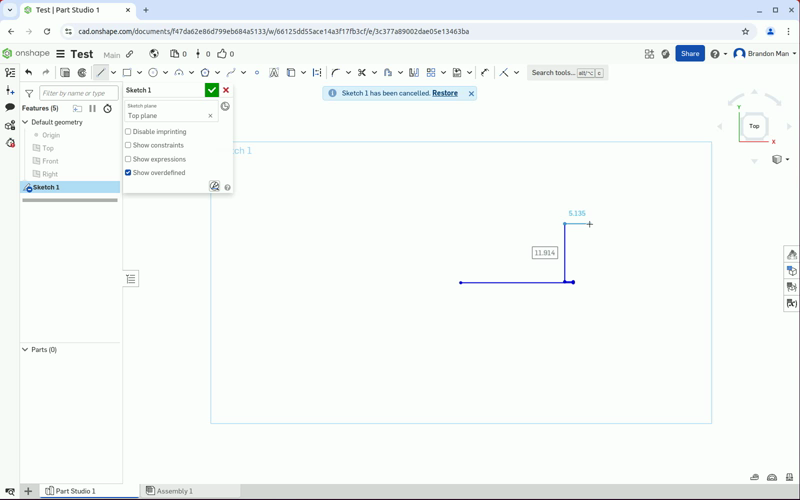
mouse_move(573, 223)
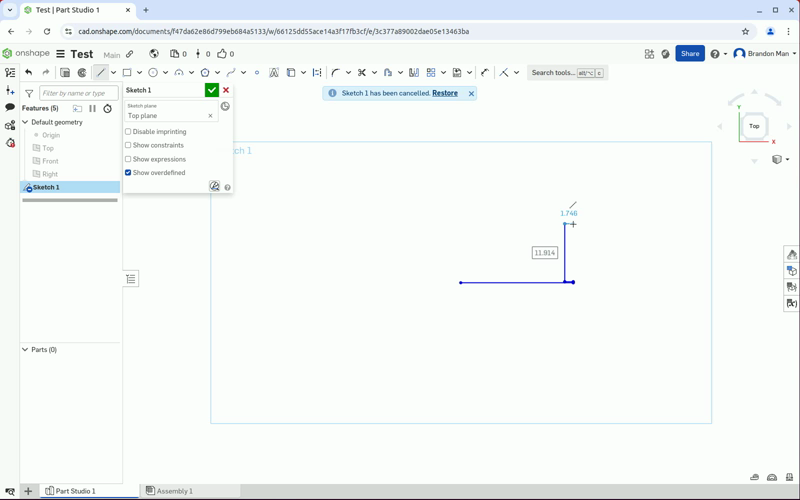
click(573, 223)
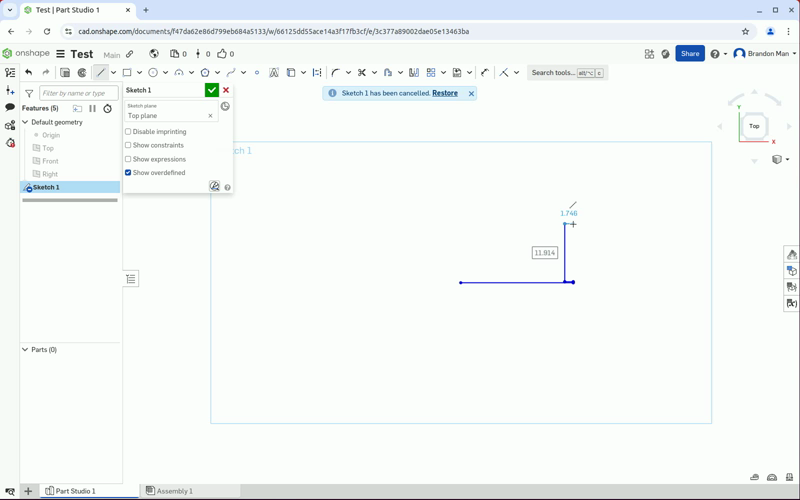
key_up(shift)
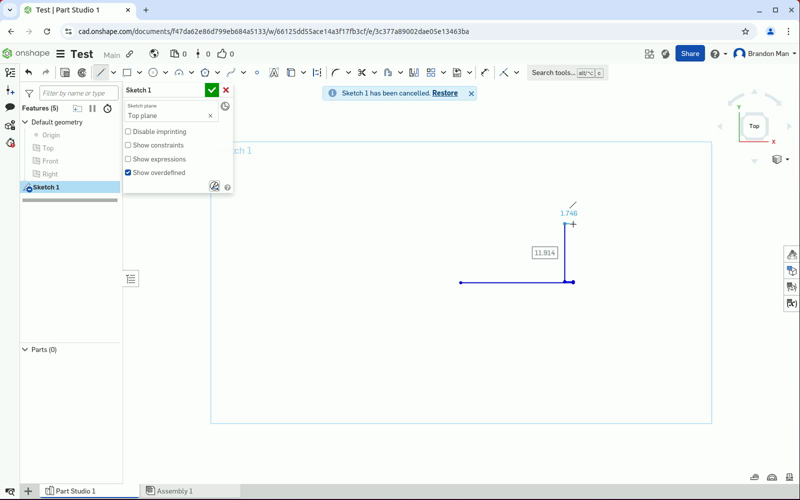
key_down(shift)
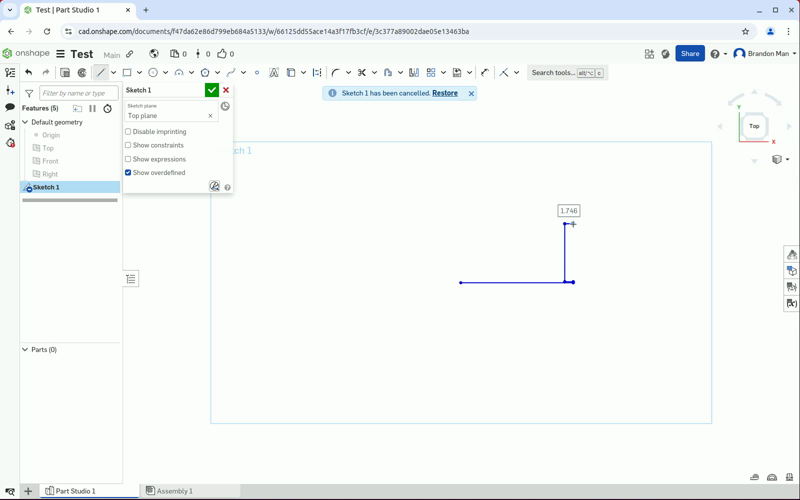
mouse_move(589, 223)
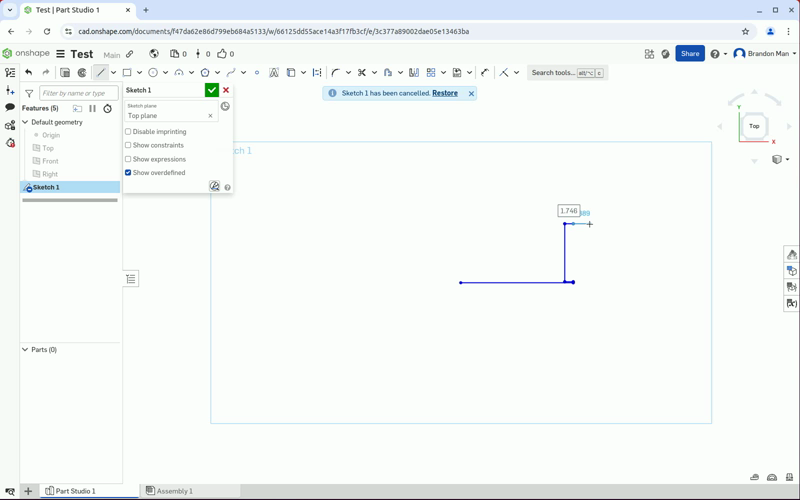
mouse_move(573, 222)
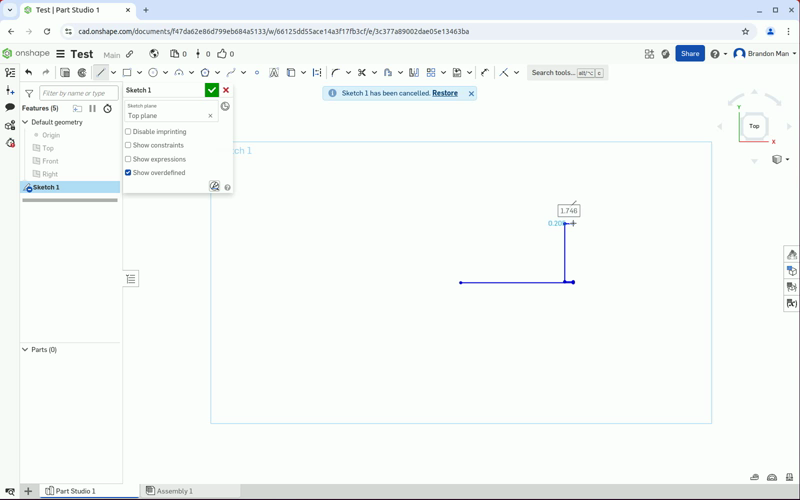
scroll(6)
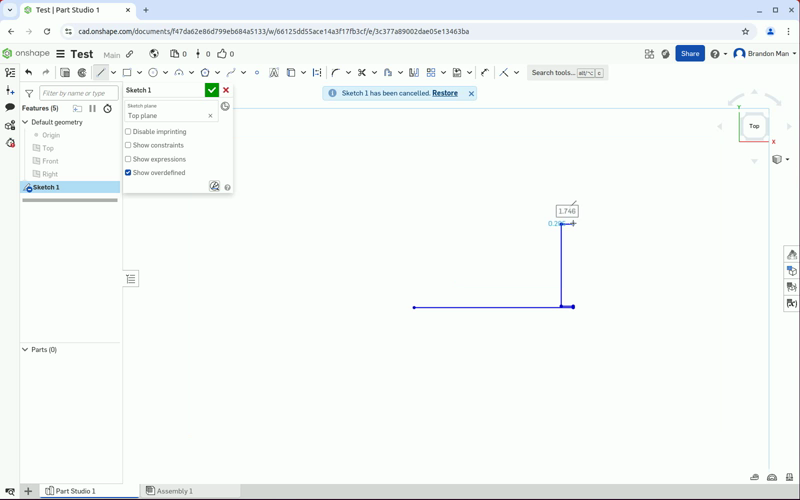
scroll(6)
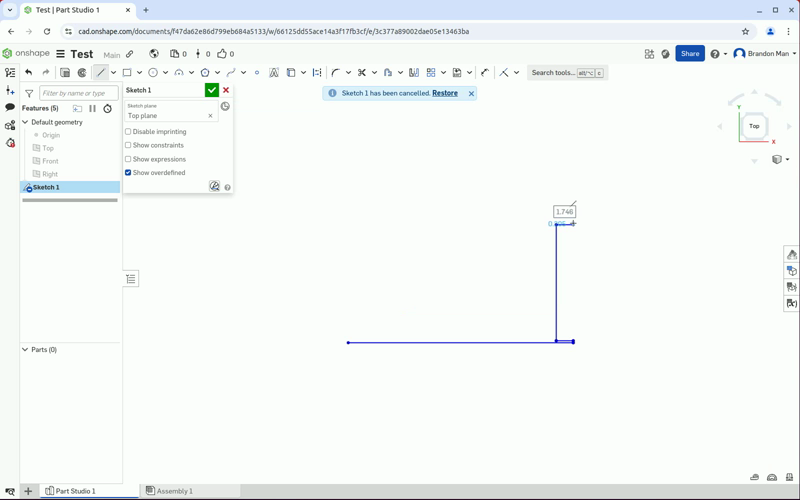
scroll(6)
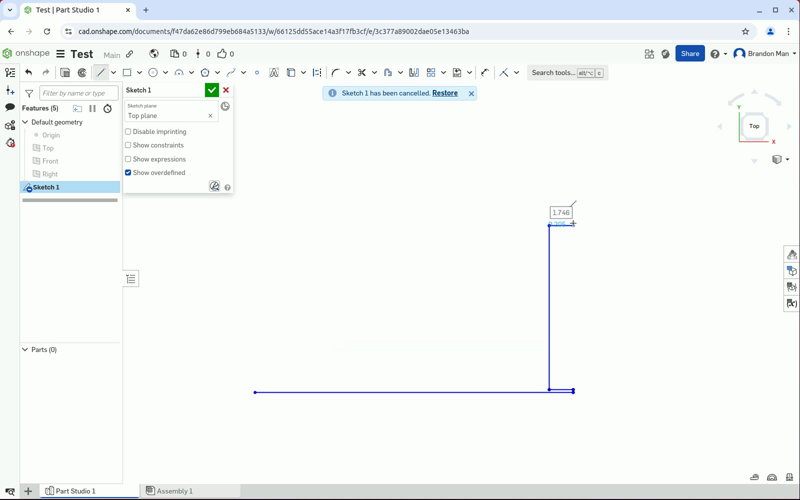
scroll(6)
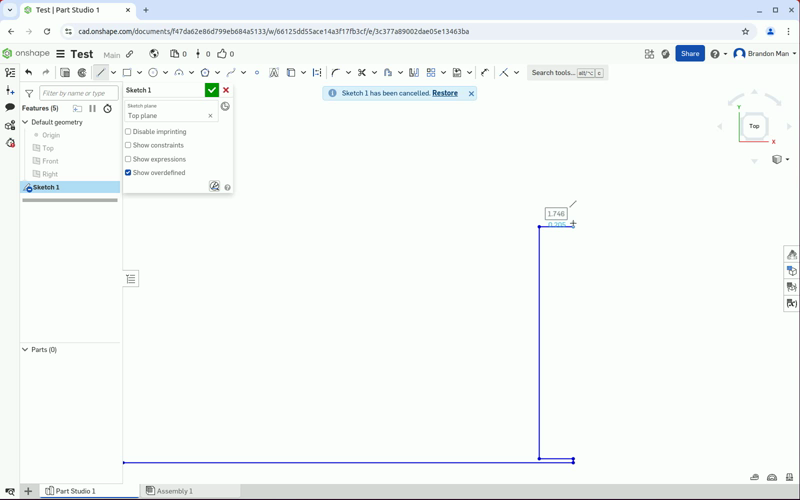
scroll(6)
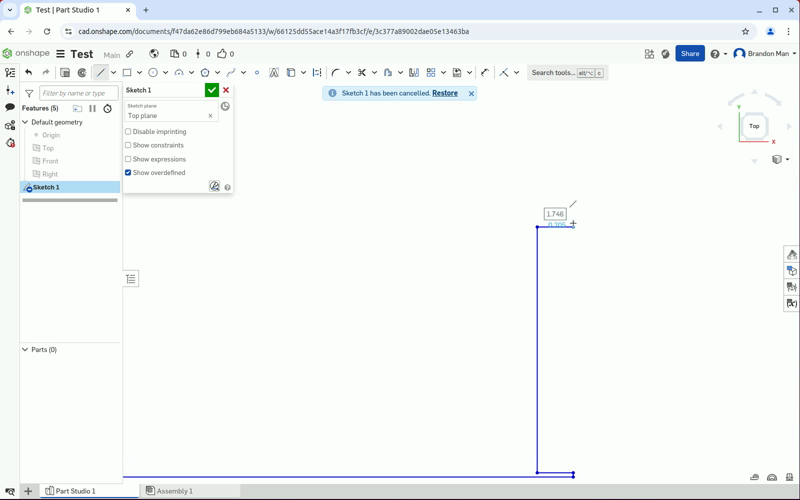
scroll(6)
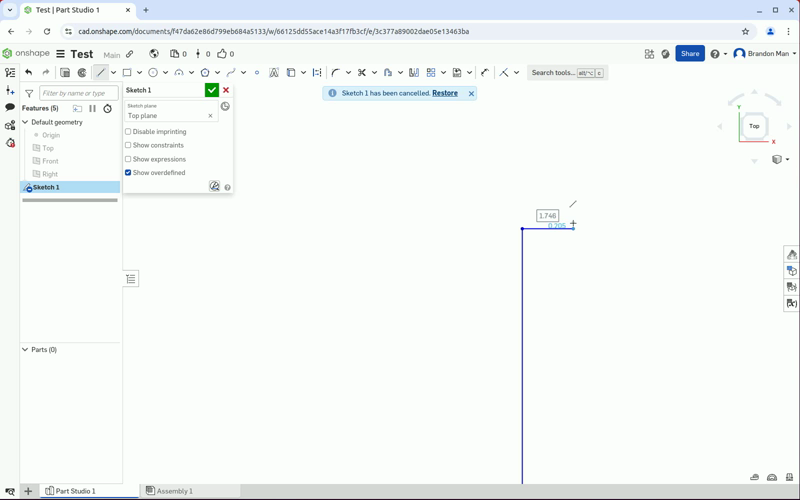
scroll(6)
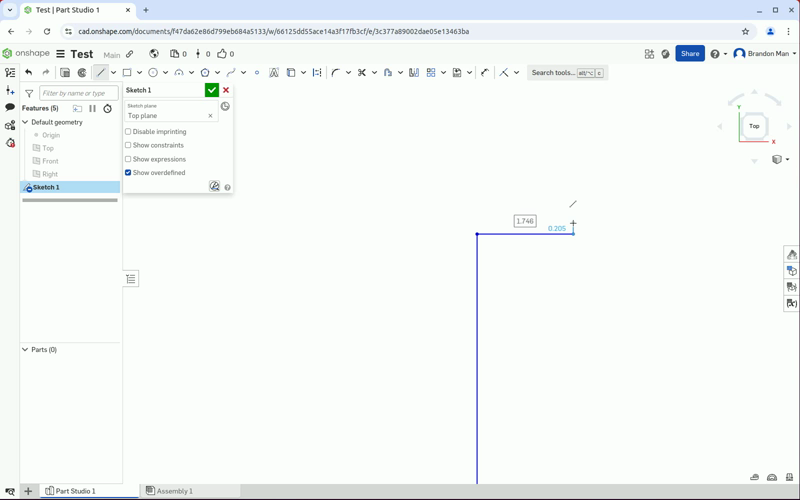
click(573, 222)
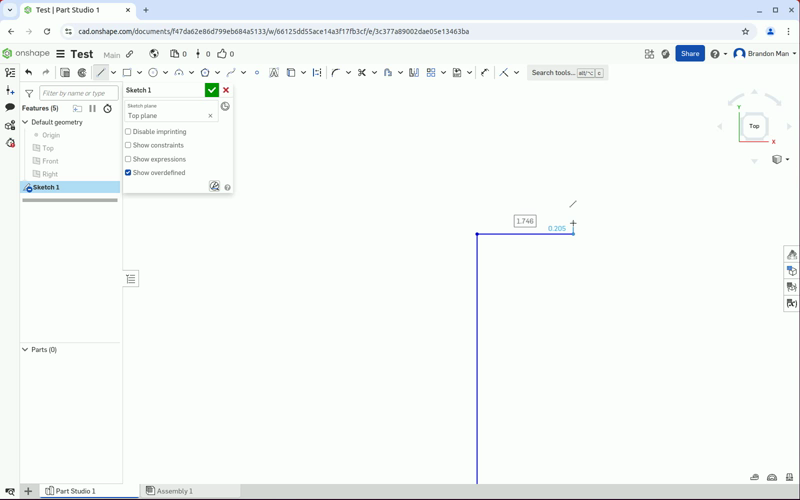
scroll(-6)
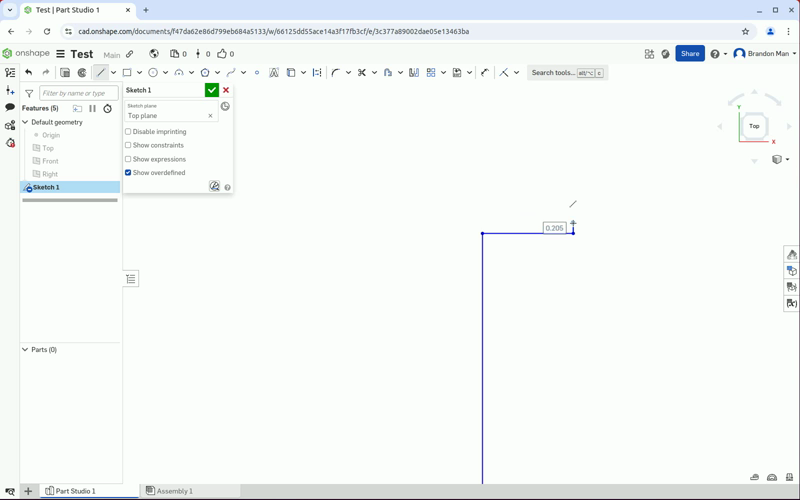
scroll(-6)
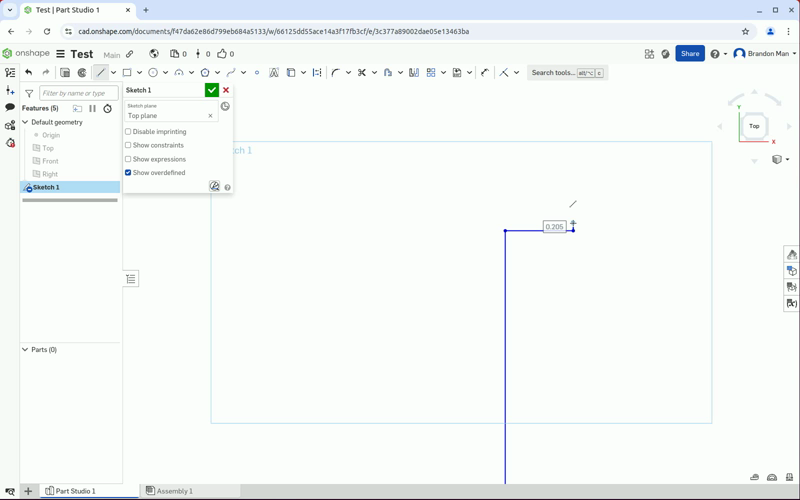
scroll(-6)
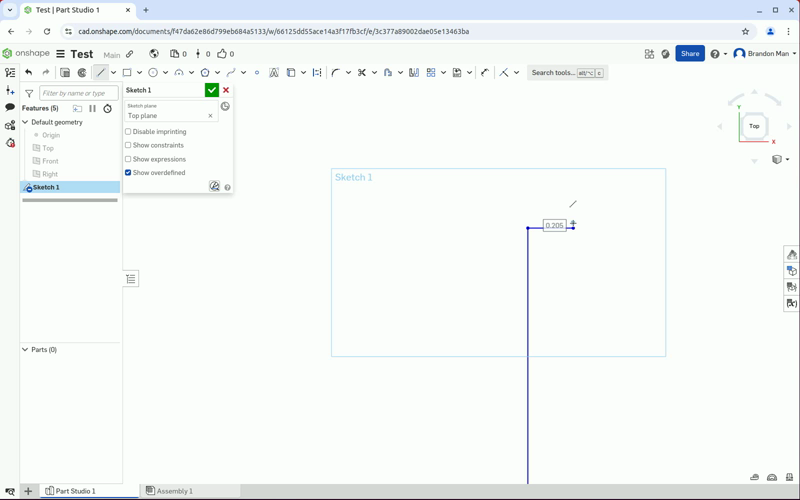
scroll(-6)
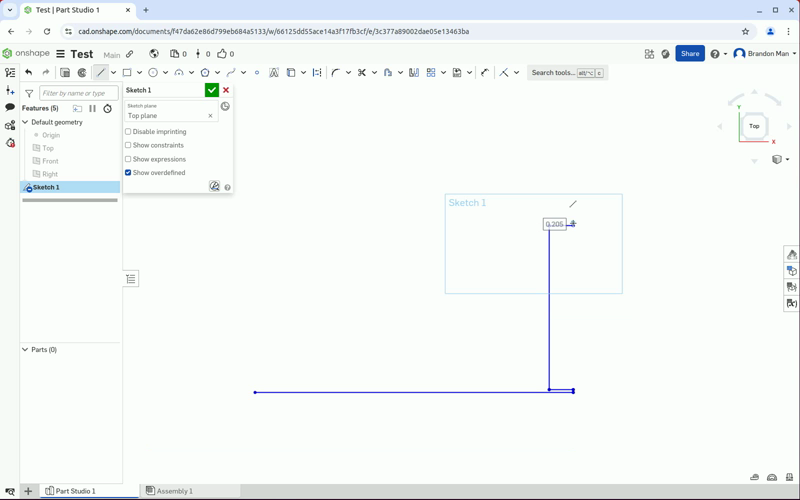
scroll(-6)
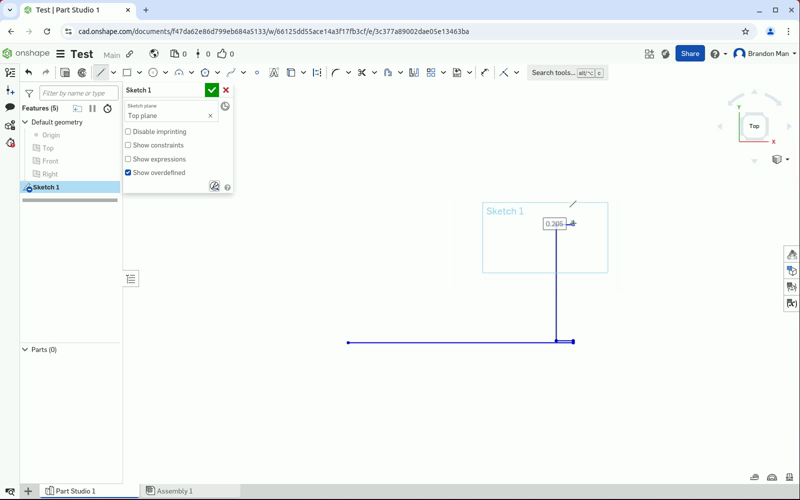
scroll(-6)
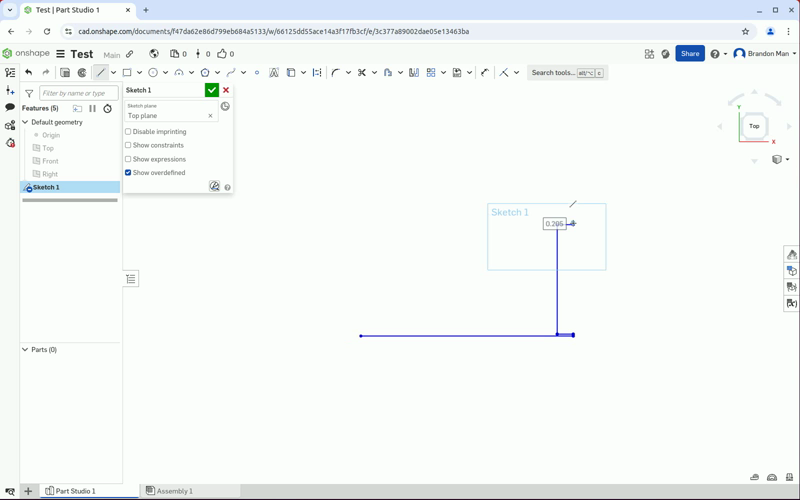
scroll(-6)
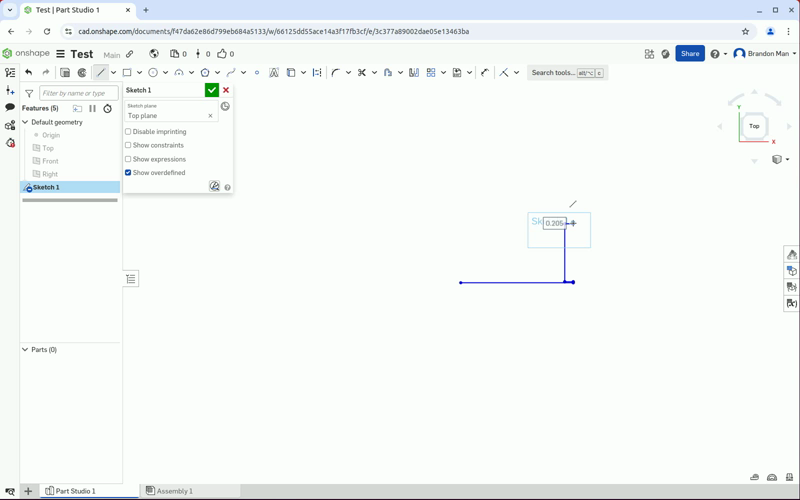
key_up(shift)
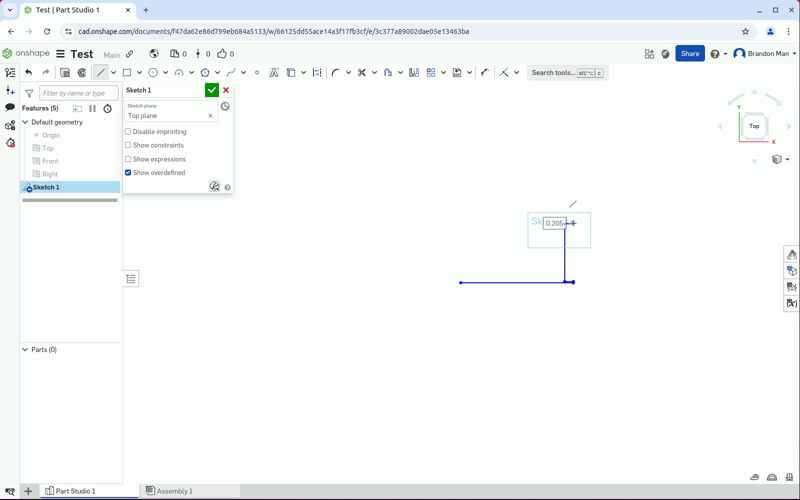
key_down(shift)
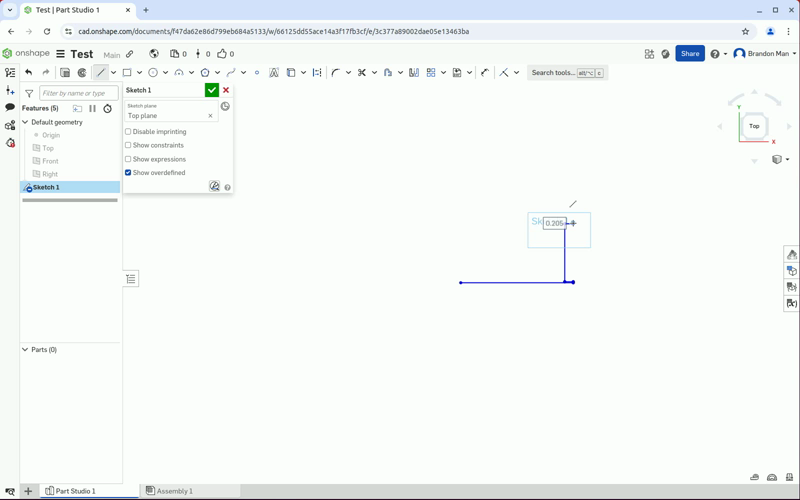
mouse_move(460, 222)
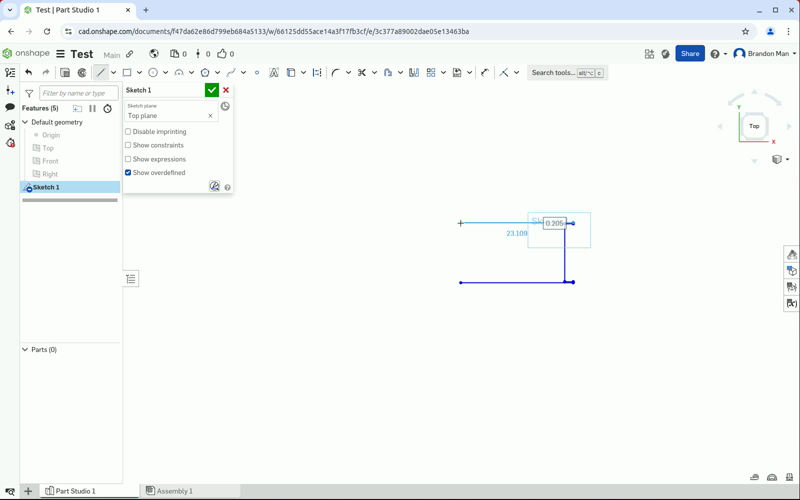
click(460, 222)
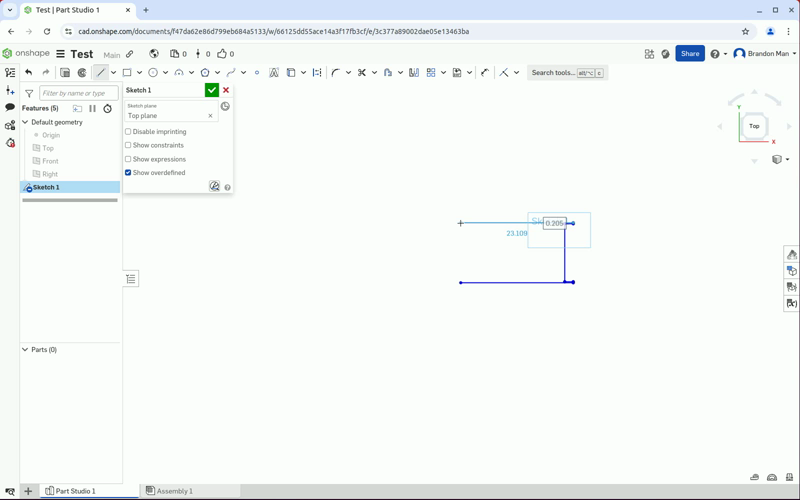
key_up(shift)
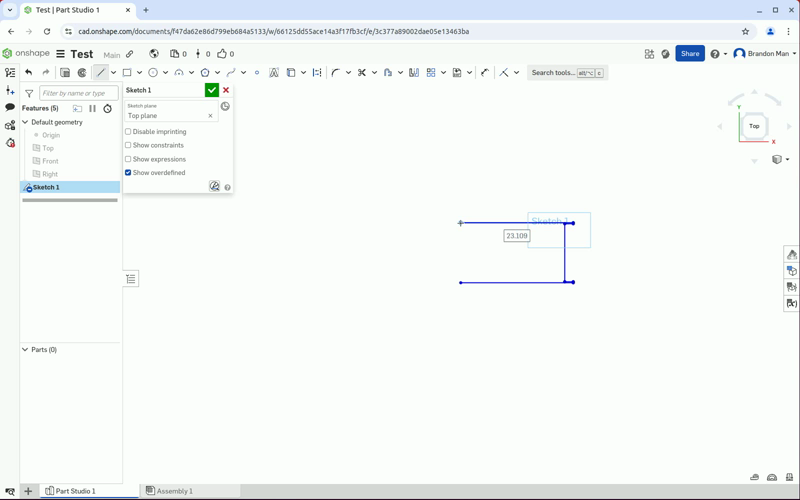
key_down(shift)
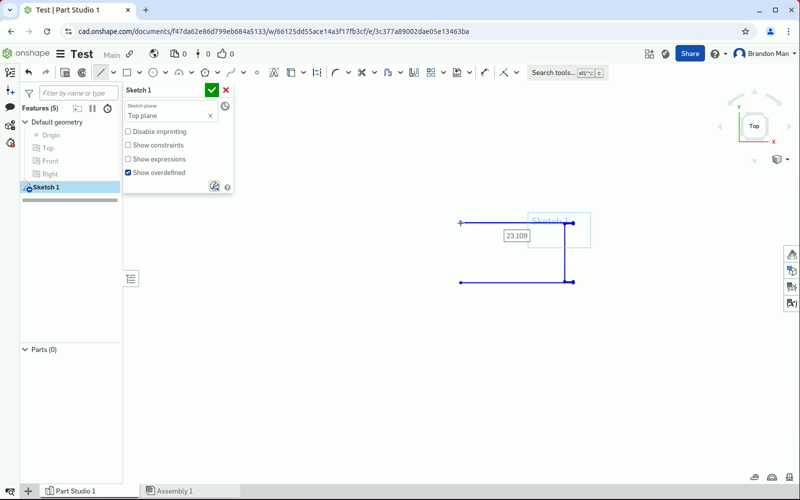
mouse_move(460, 282)
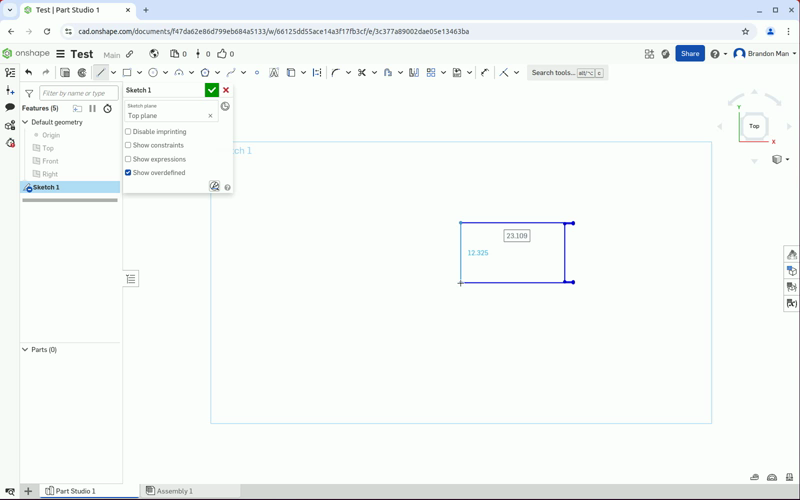
key_up(shift)
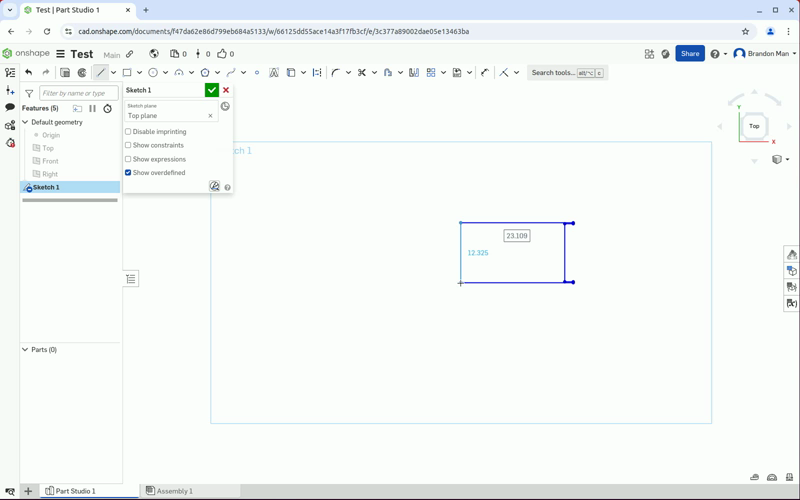
click(460, 282)
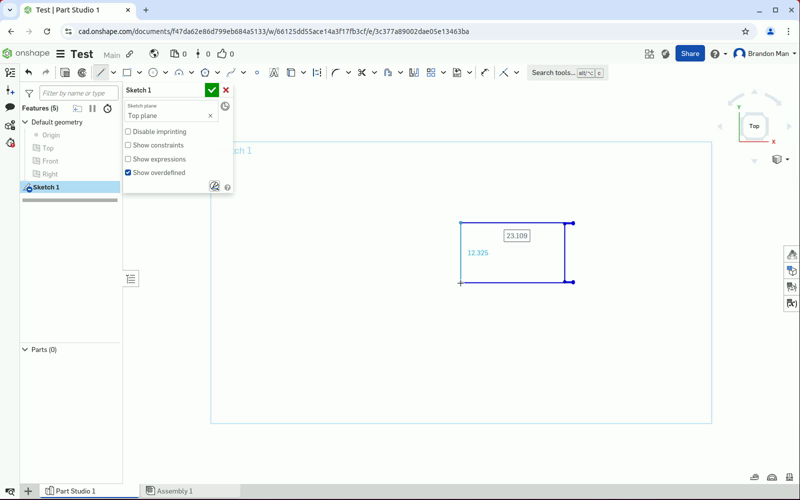
key(esc)
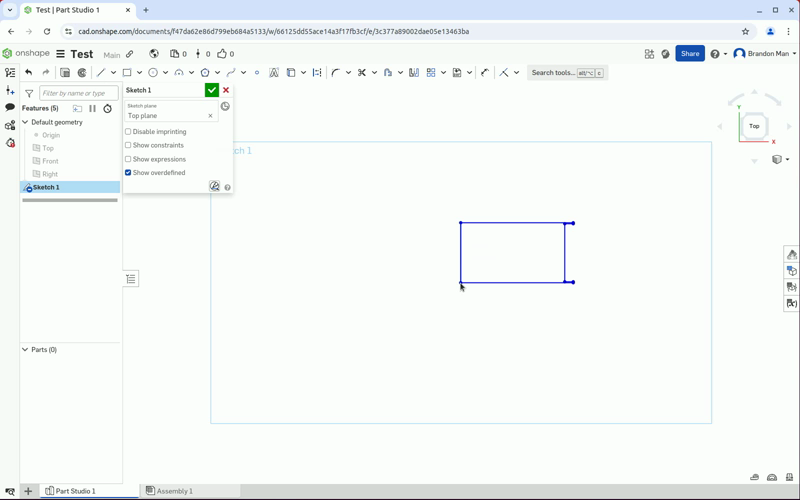
mouse_move(523, 271)
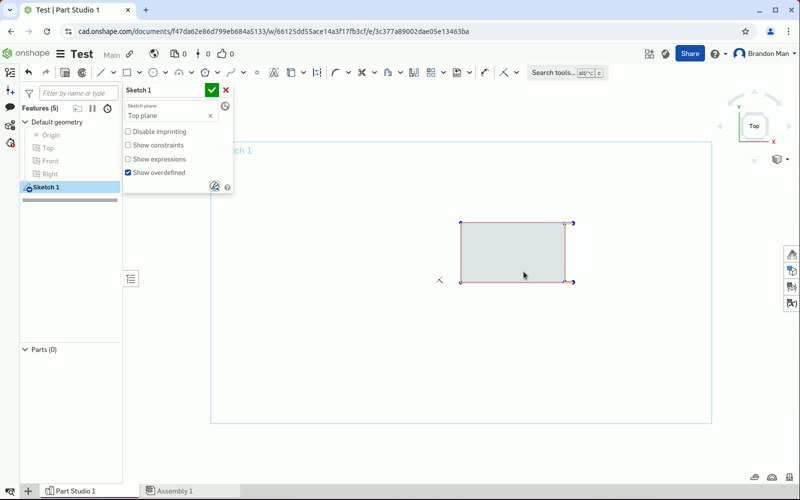
click(523, 271)
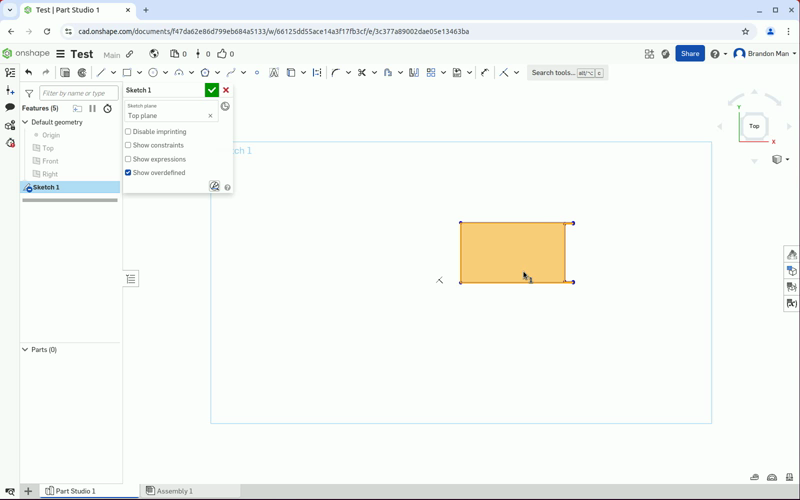
mouse_move(73, 352)
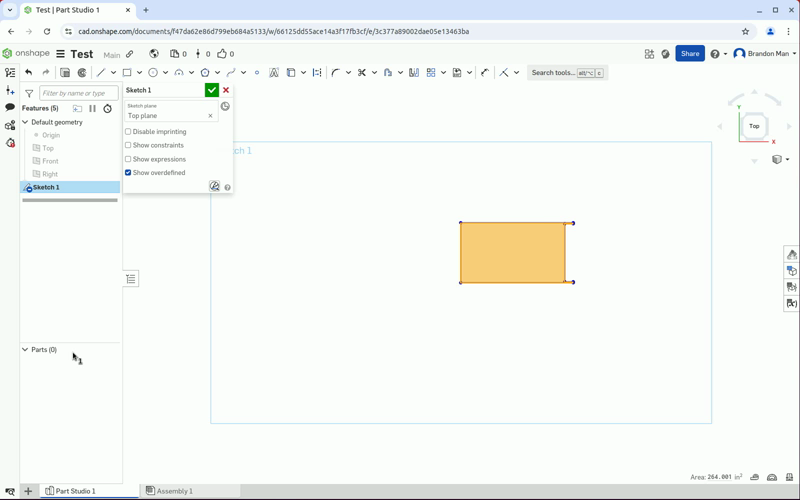
key(shift+y)
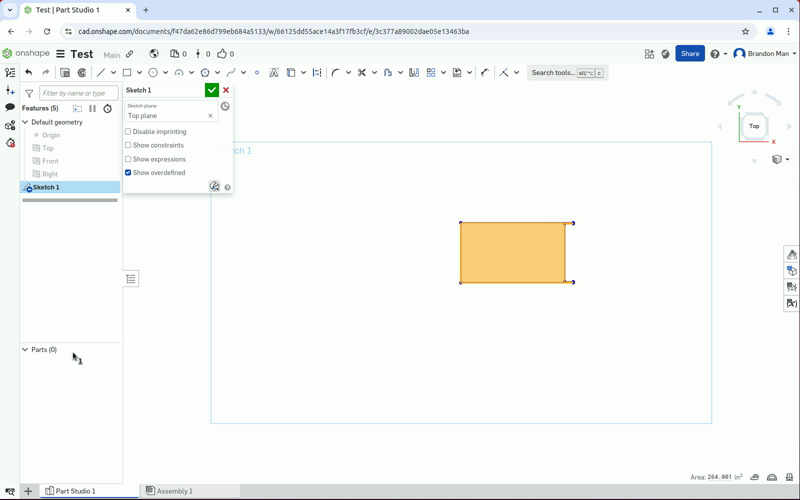
key(shift+e)
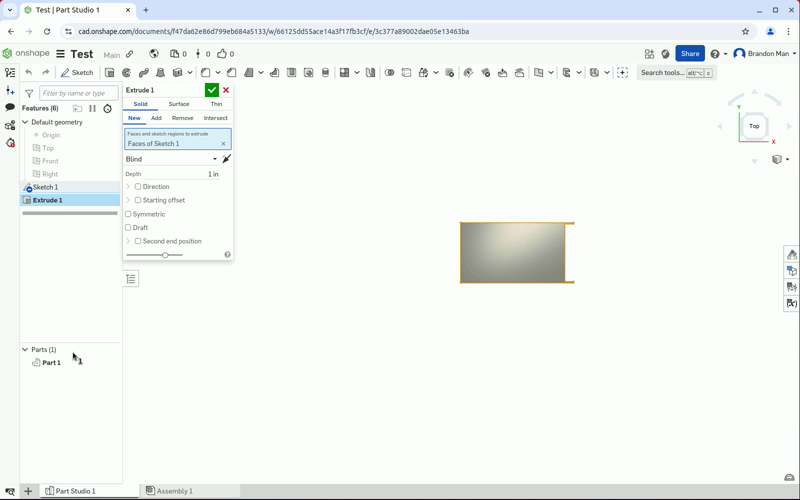
mouse_move(143, 106)
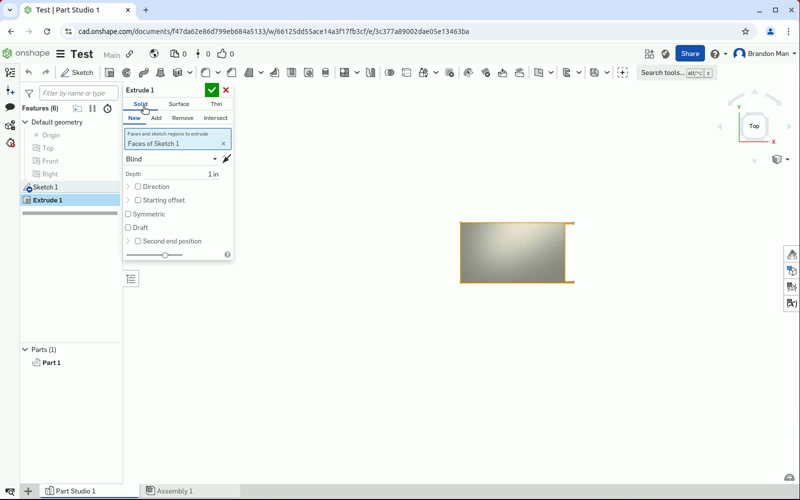
click(143, 106)
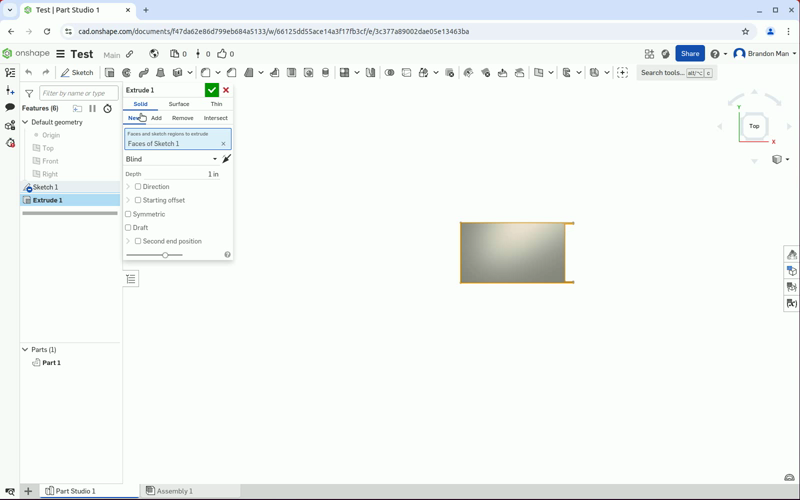
mouse_move(137, 120)
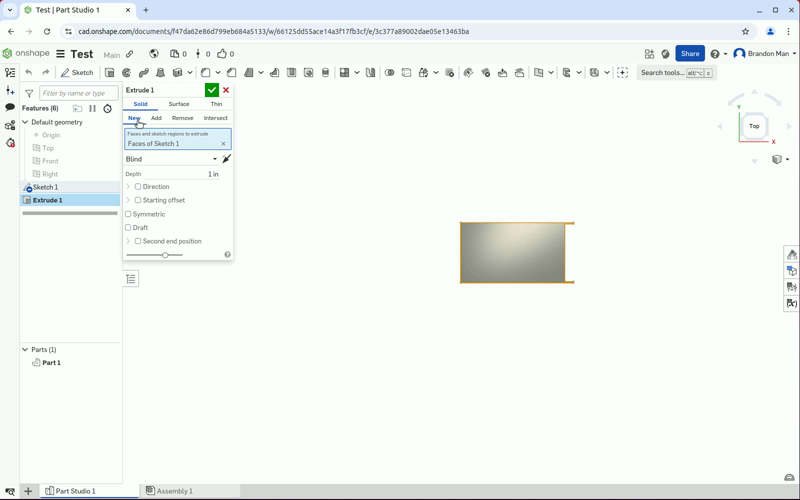
click(137, 120)
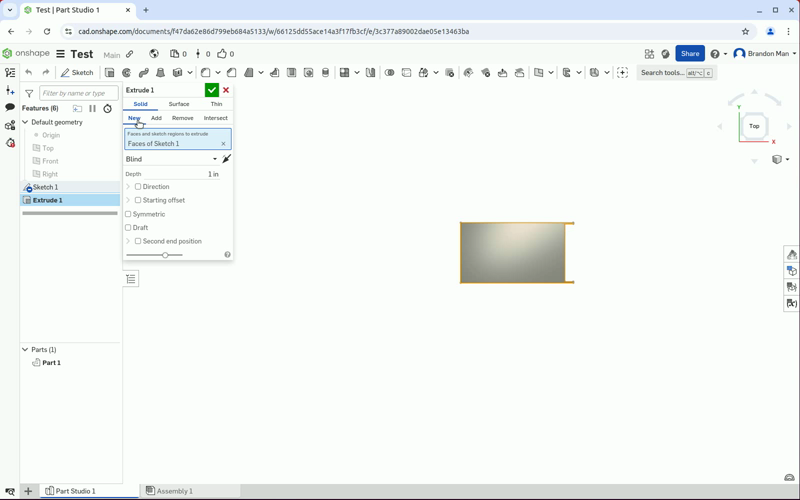
key(tab, 4)
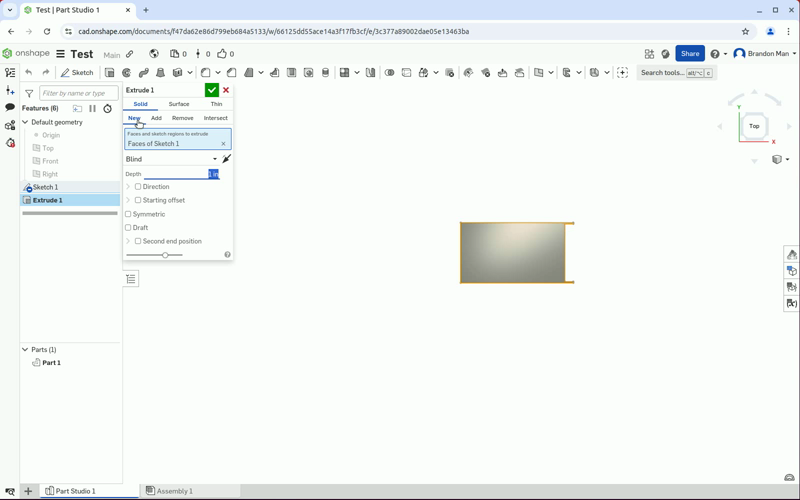
text(3.129)
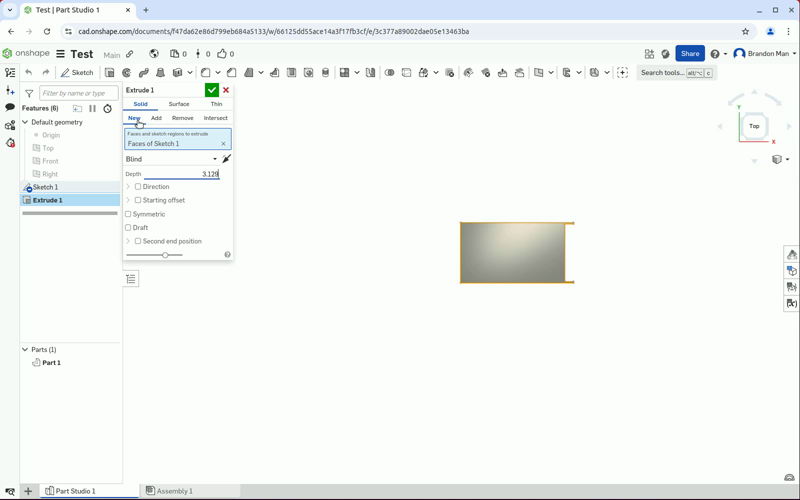
key(enter)
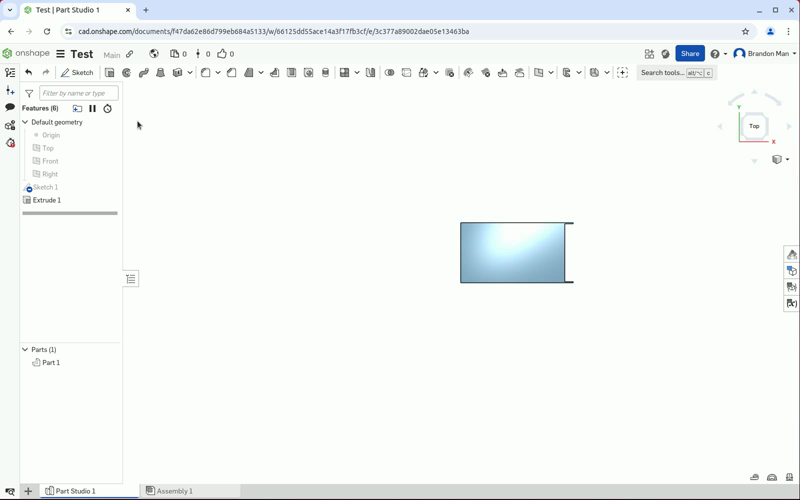
key(shift+h)
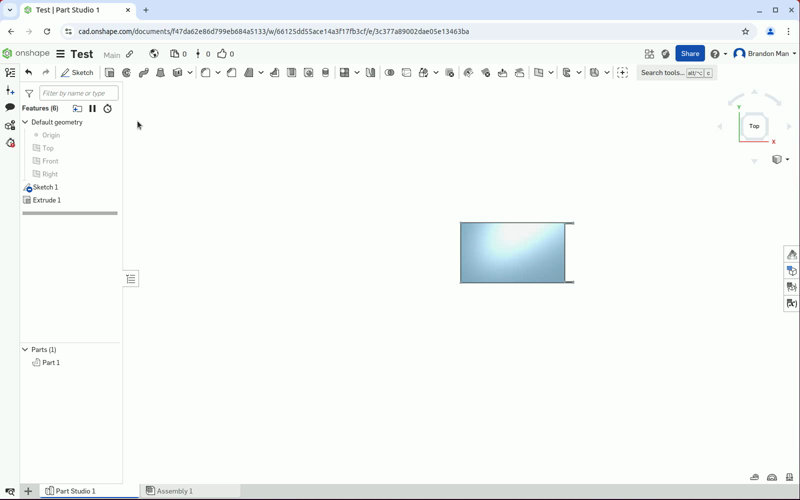
key(shift+h)
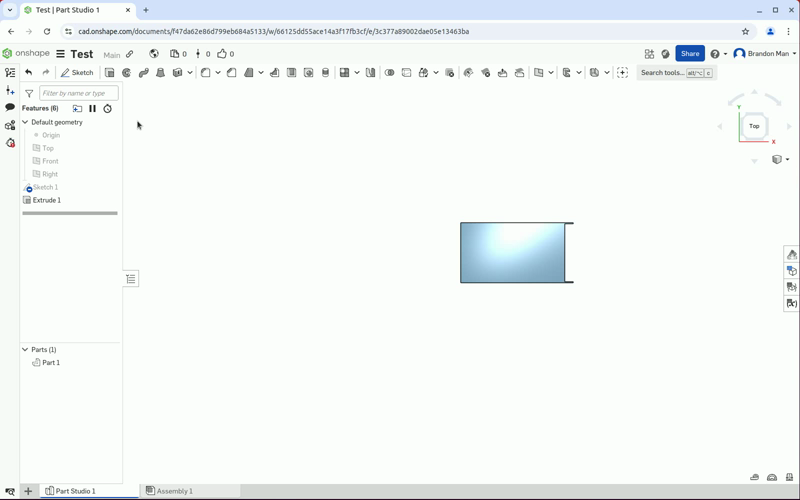
mouse_move(73, 189)
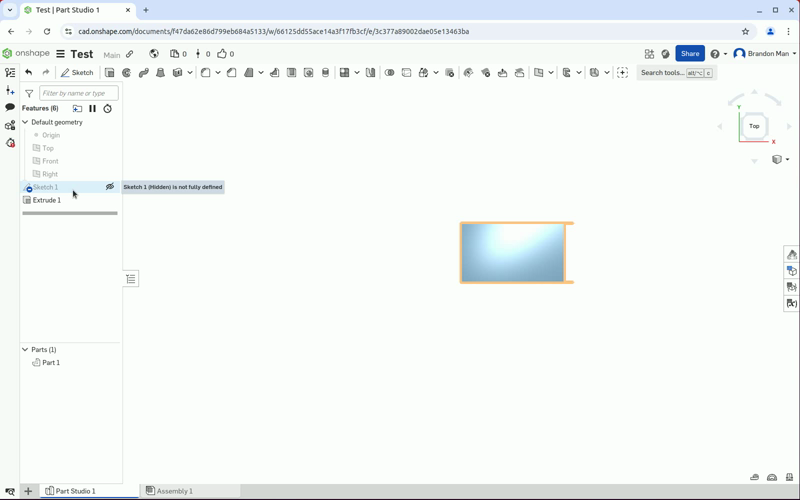
click(73, 189)
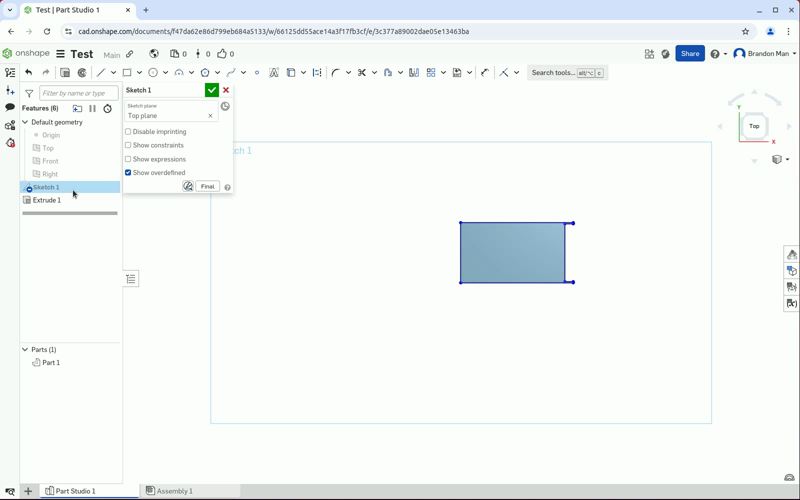
mouse_move(229, 92)
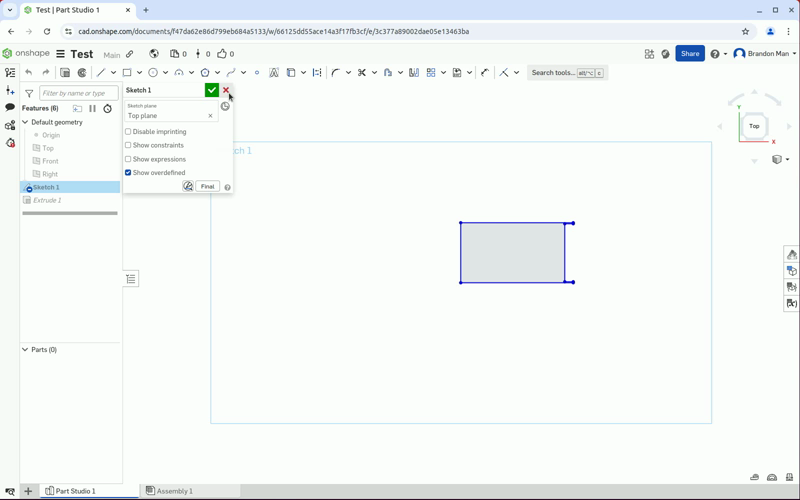
click(229, 92)
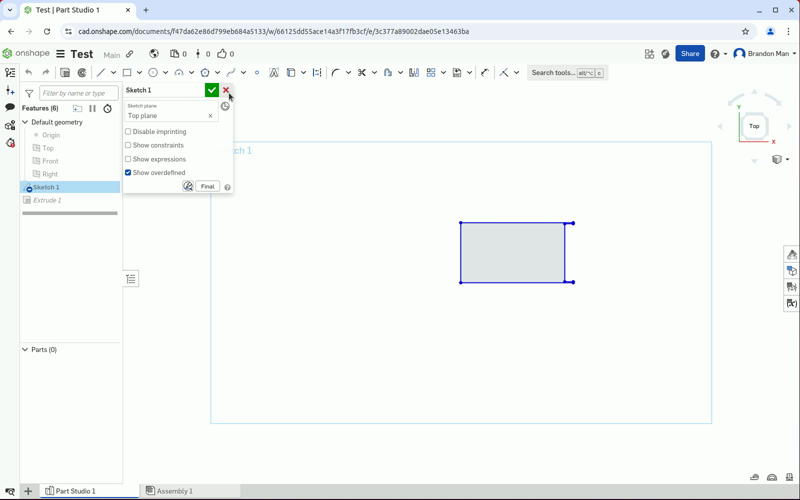
key(shift+s)
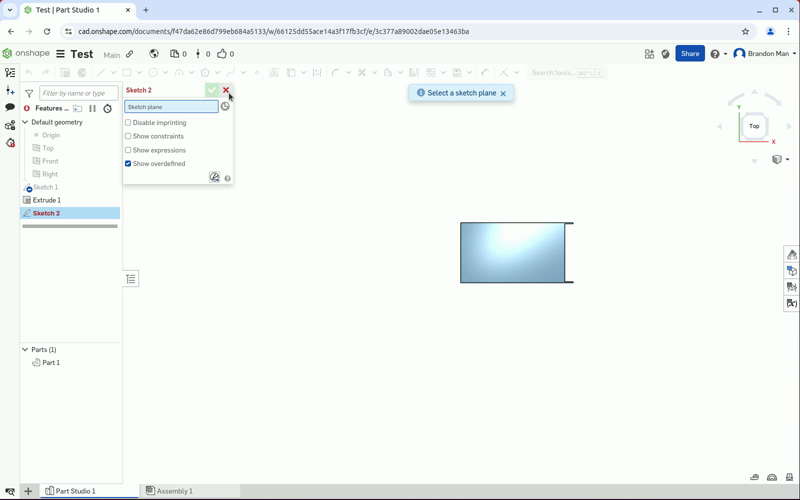
mouse_move(73, 150)
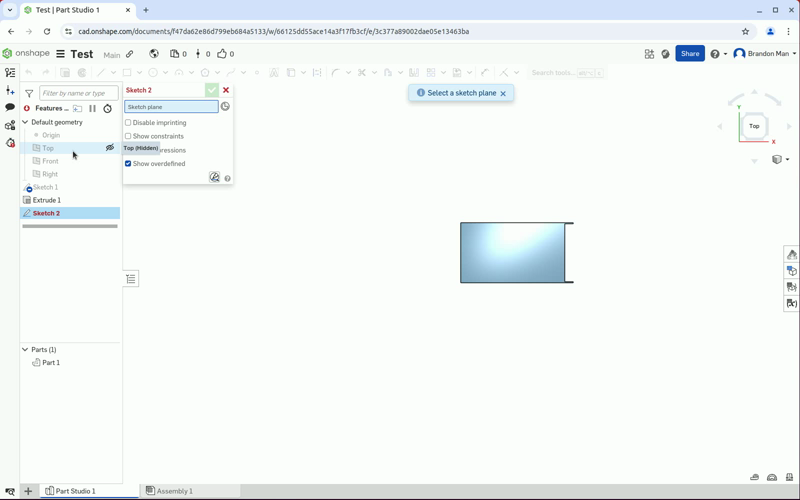
click(73, 150)
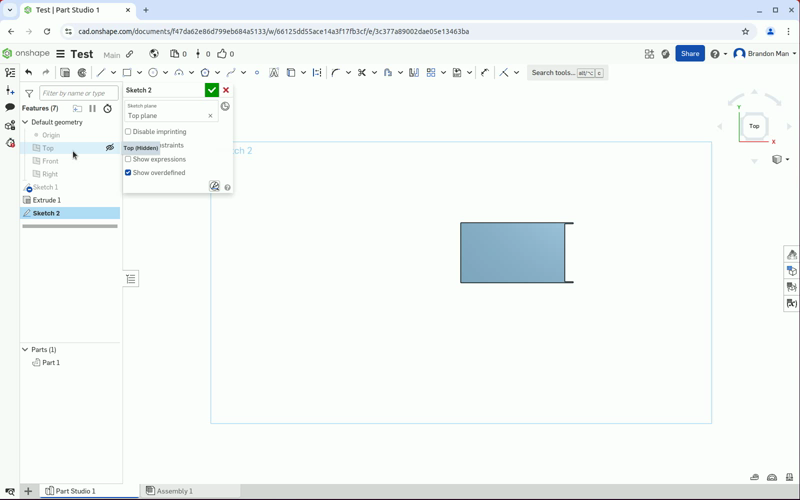
mouse_move(73, 352)
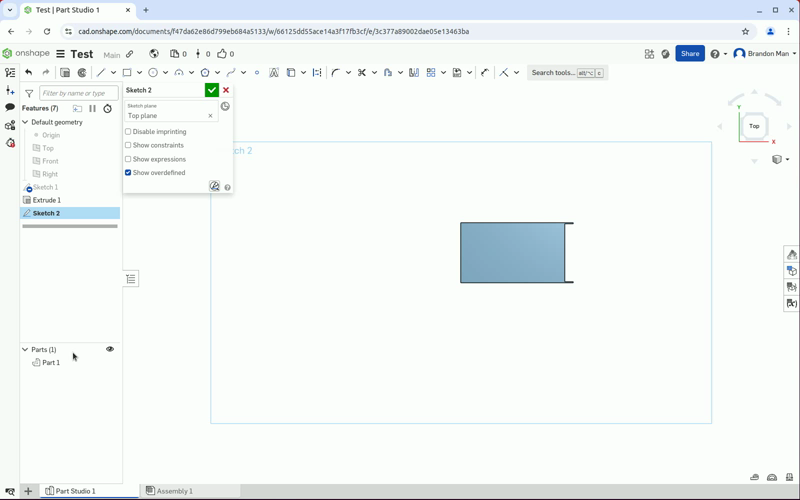
key(y)
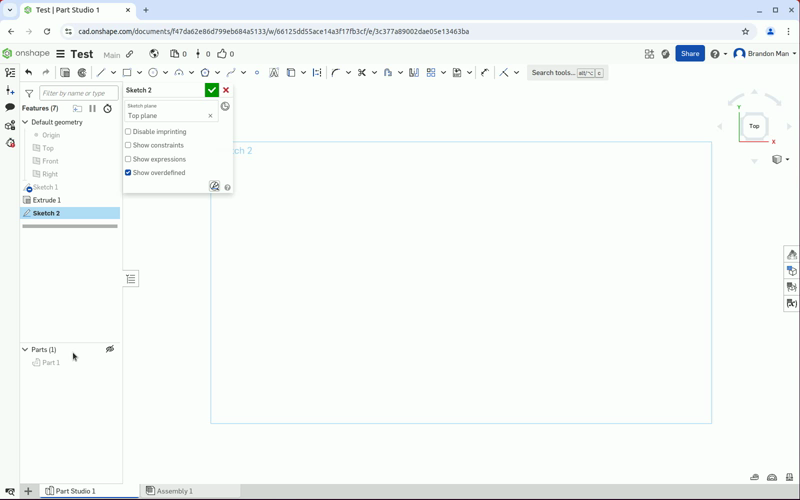
key(l)
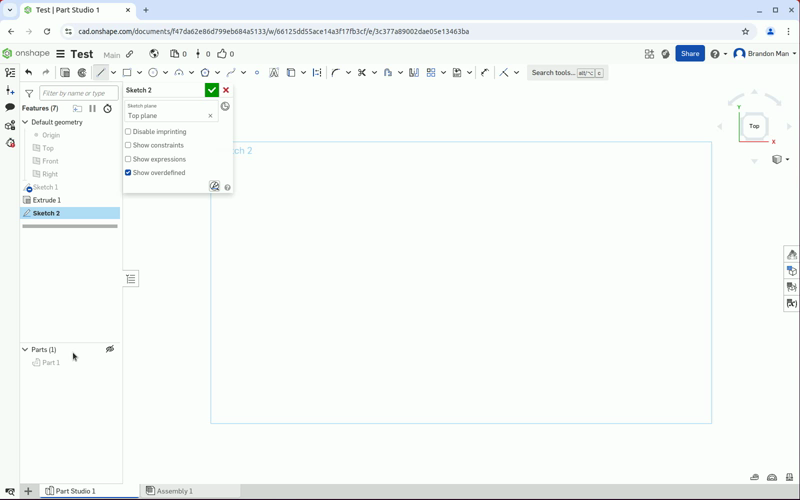
key_down(shift)
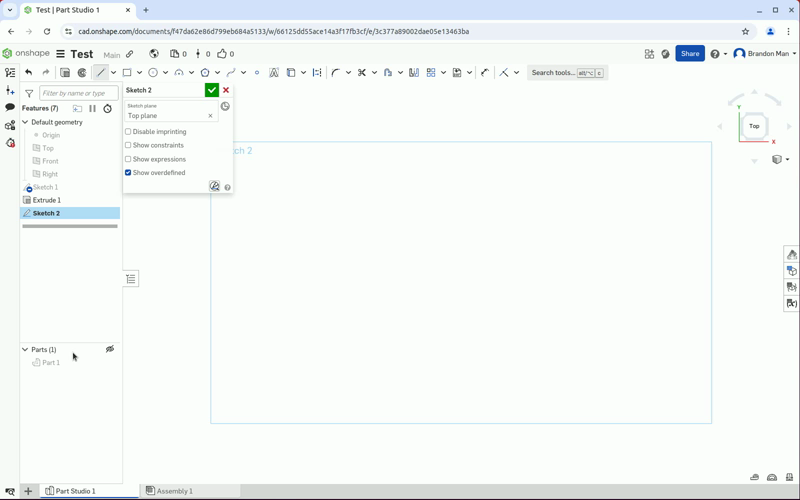
mouse_move(564, 281)
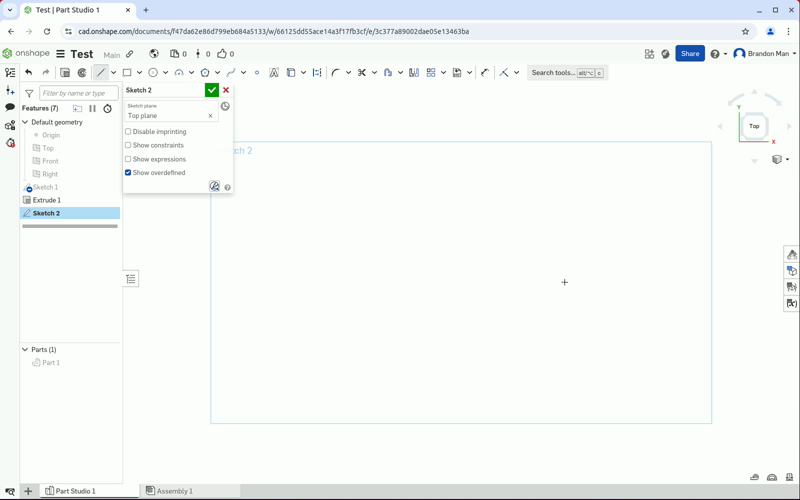
click(564, 281)
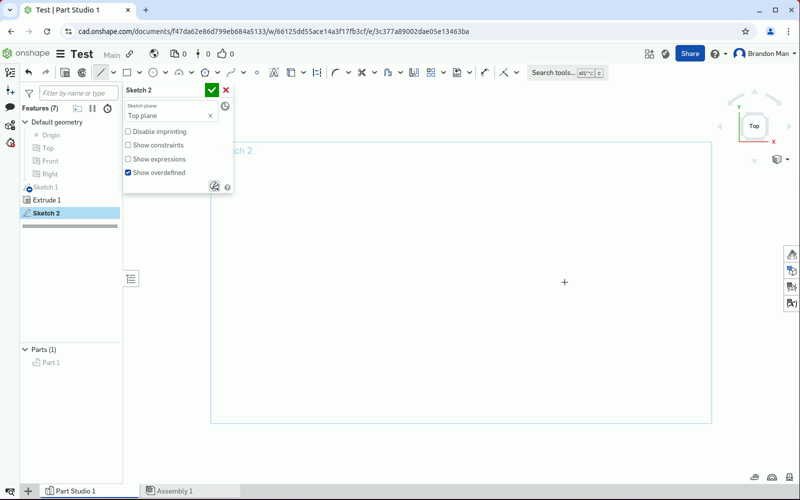
key_up(shift)
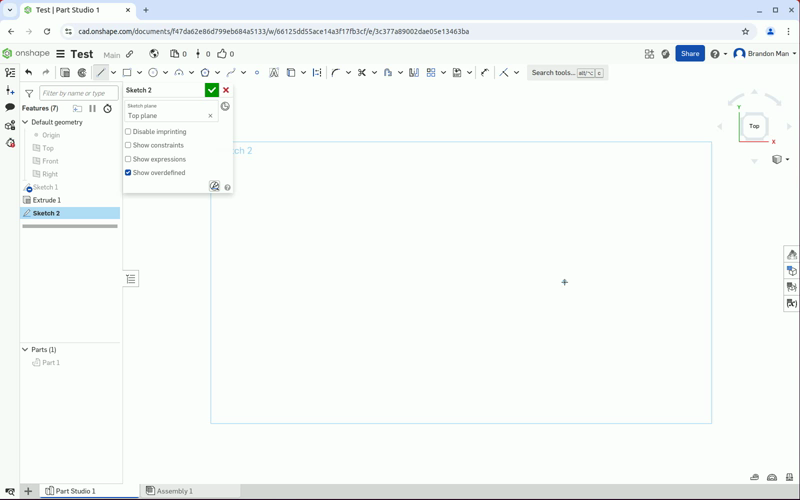
key_down(shift)
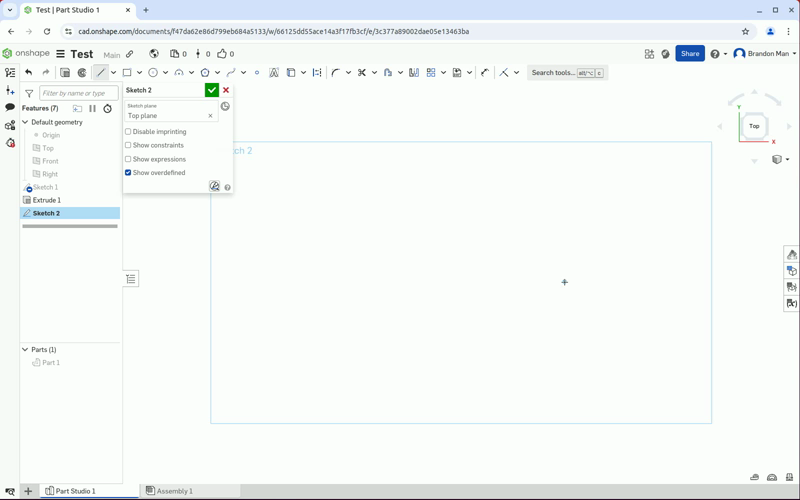
mouse_move(589, 281)
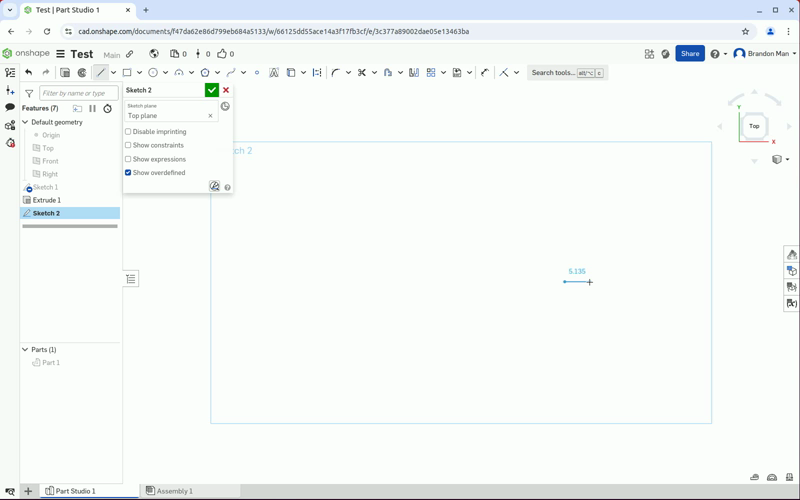
mouse_move(573, 281)
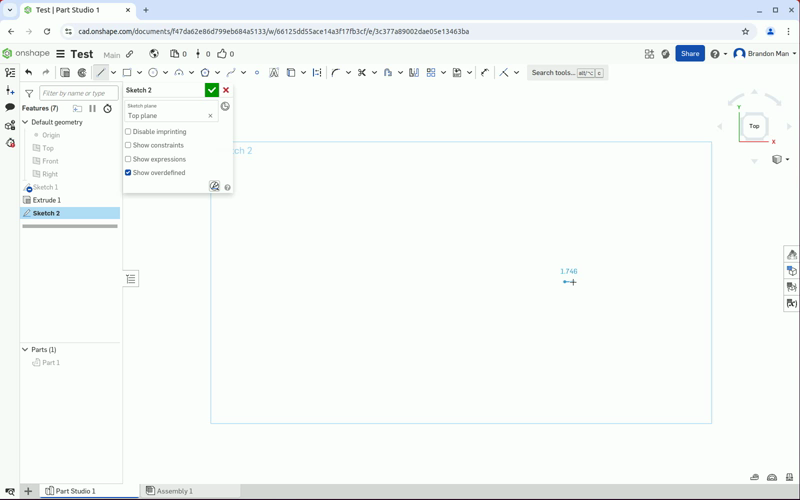
click(573, 281)
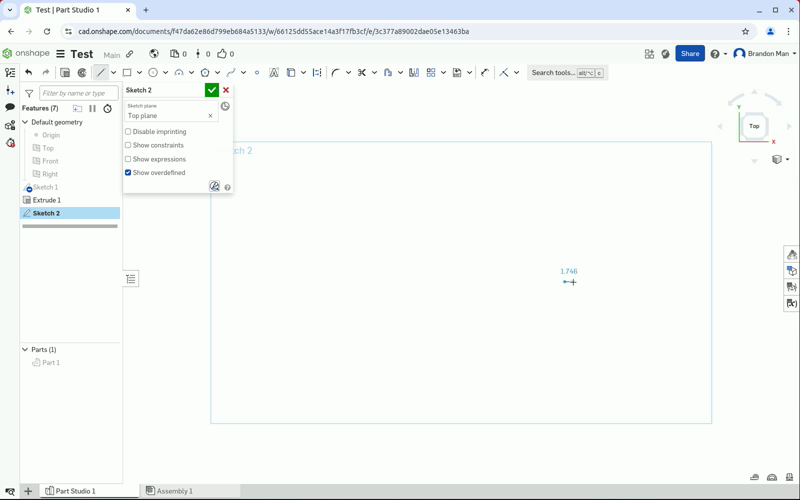
key_up(shift)
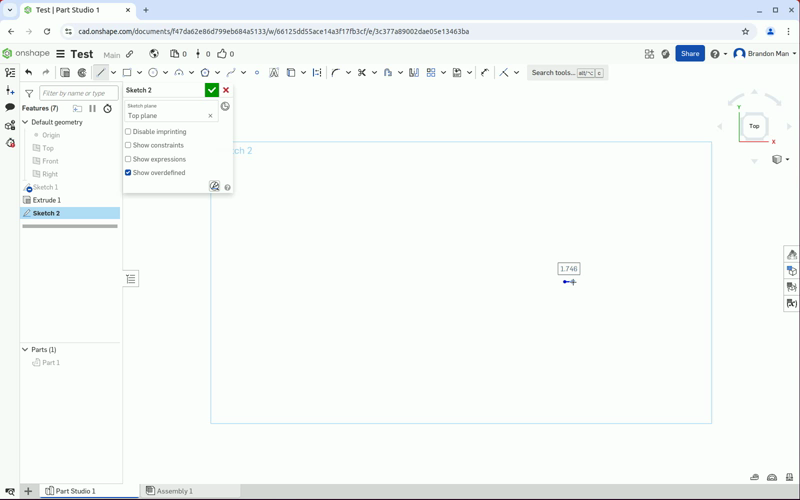
key_down(shift)
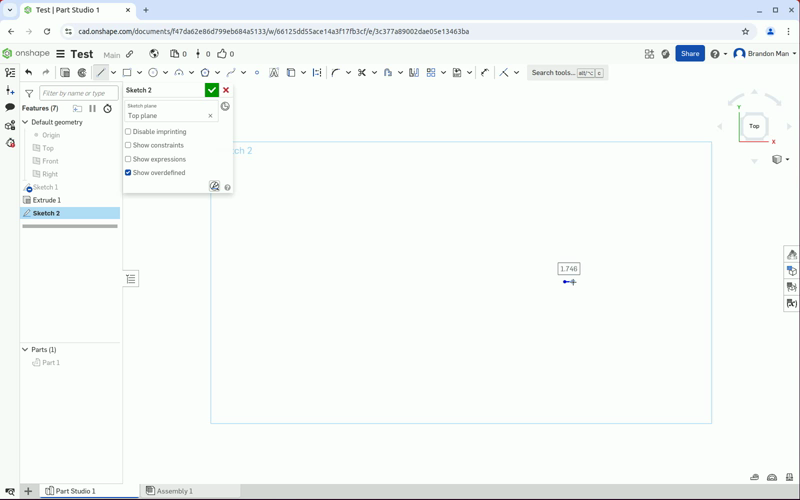
mouse_move(589, 281)
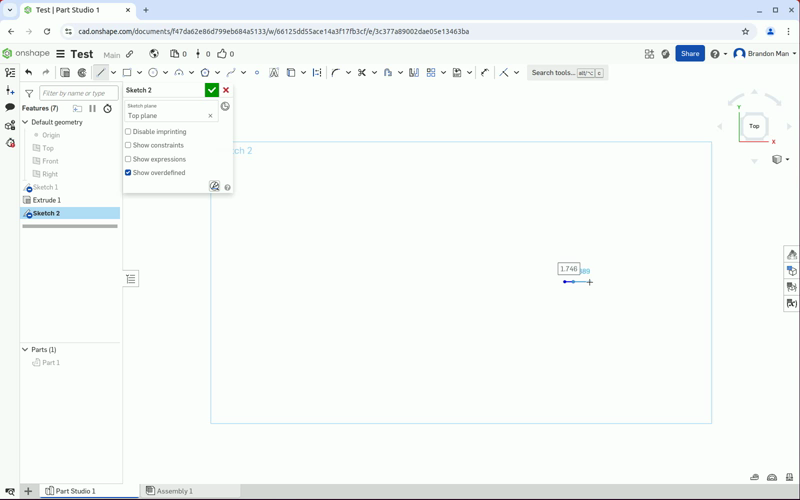
mouse_move(573, 222)
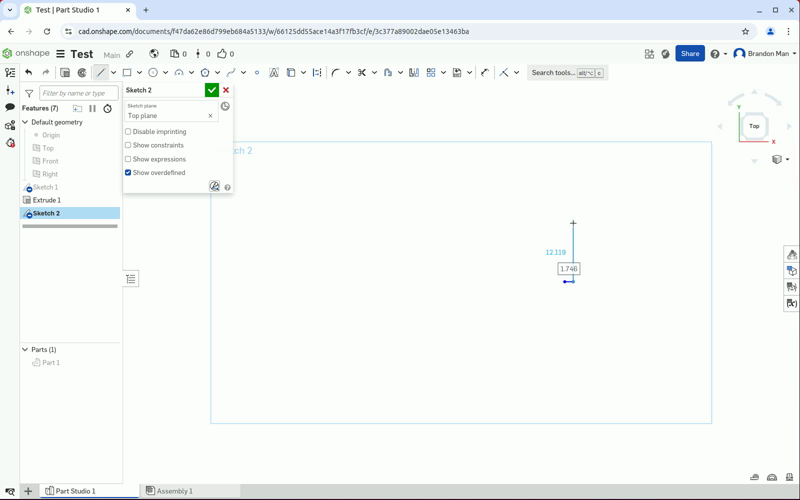
click(573, 222)
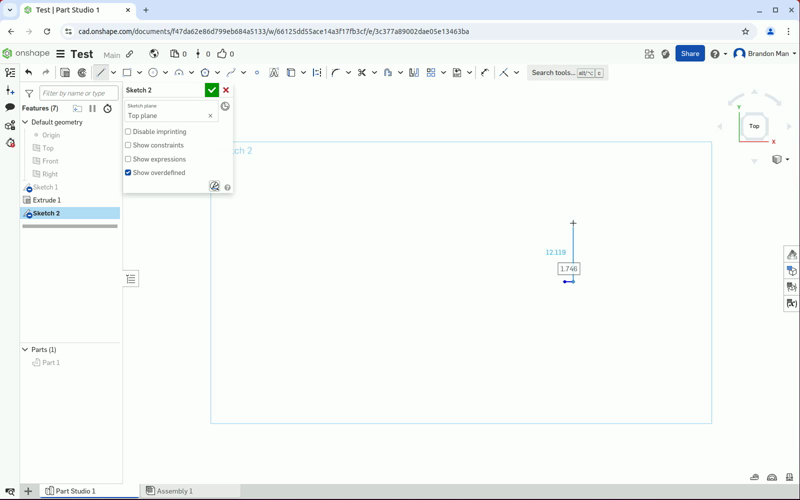
key_up(shift)
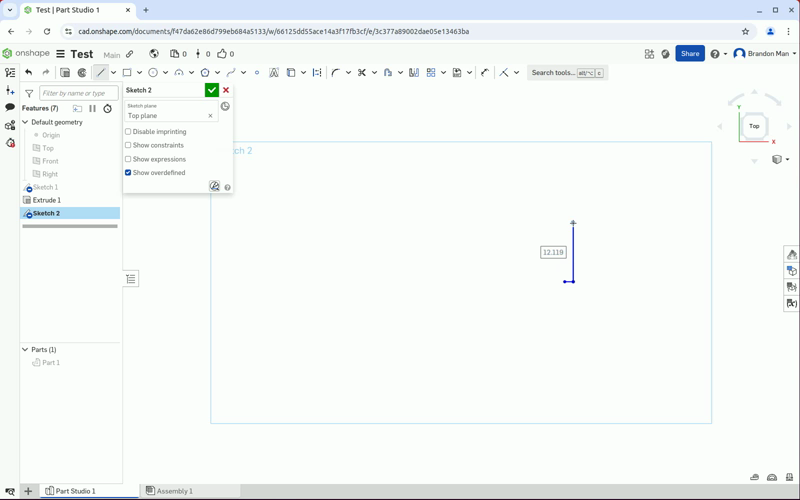
key_down(shift)
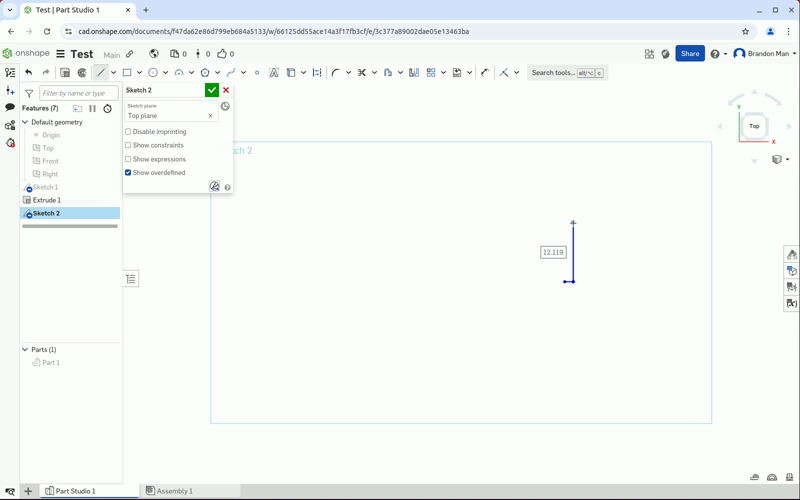
mouse_move(589, 222)
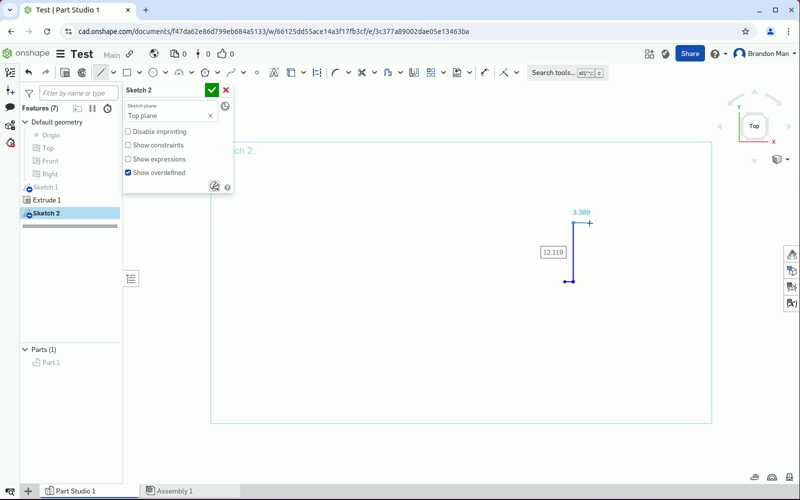
mouse_move(564, 222)
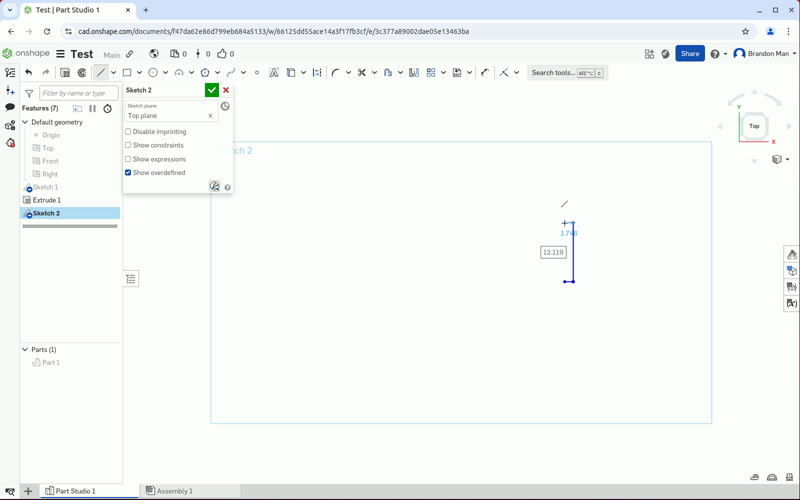
click(564, 222)
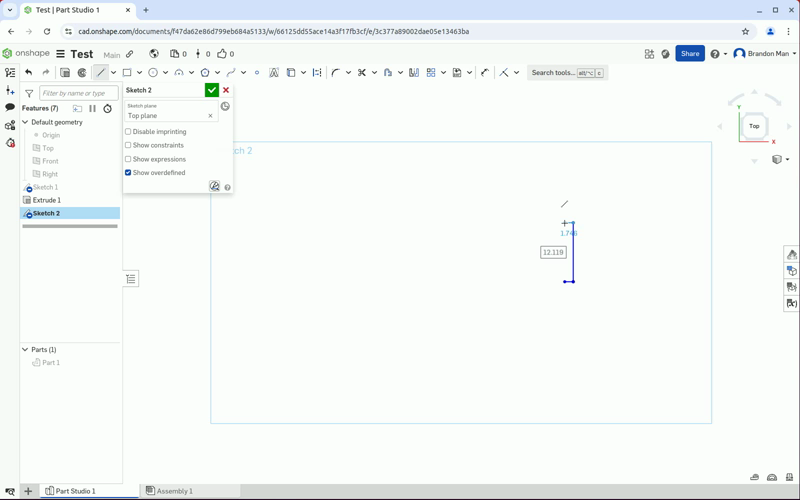
key_up(shift)
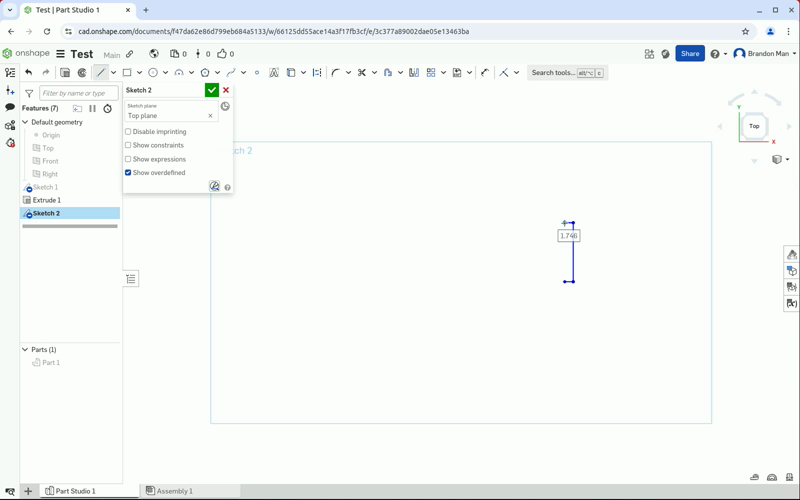
mouse_move(589, 222)
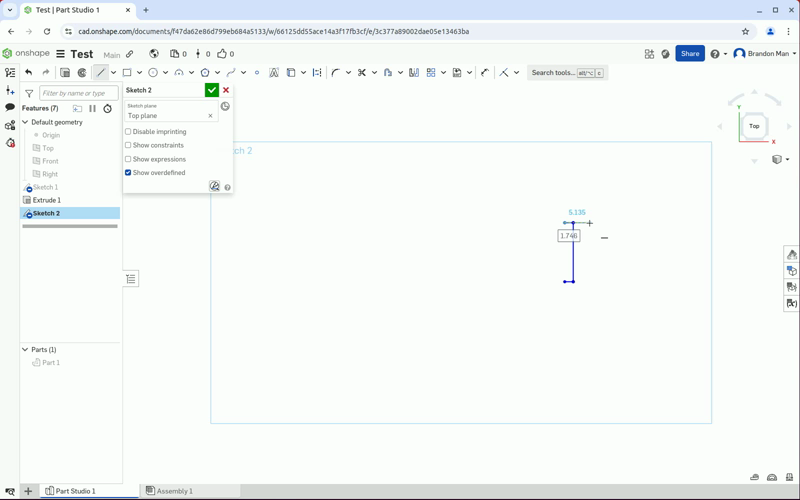
key_down(shift)
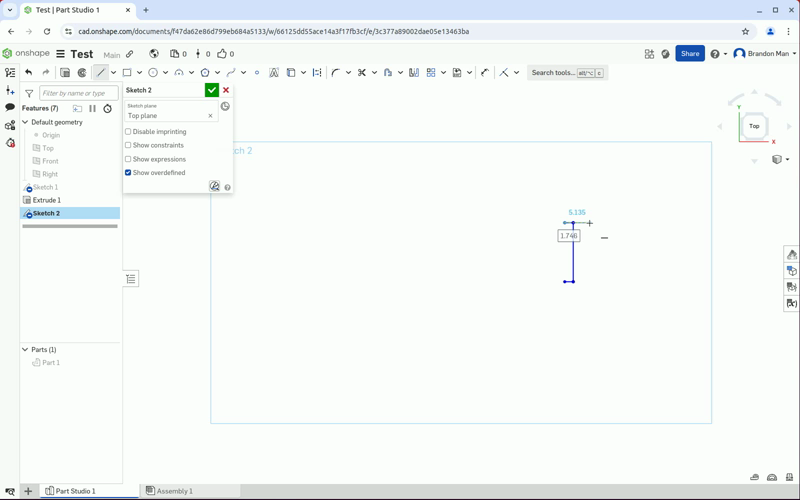
mouse_move(564, 281)
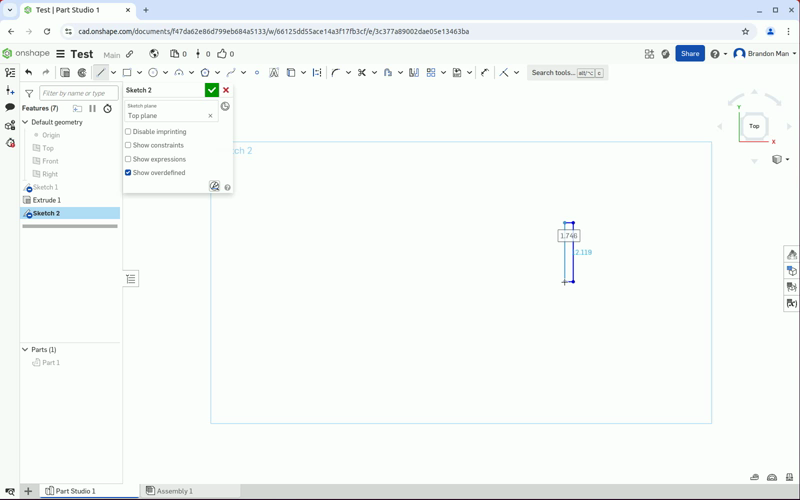
key_up(shift)
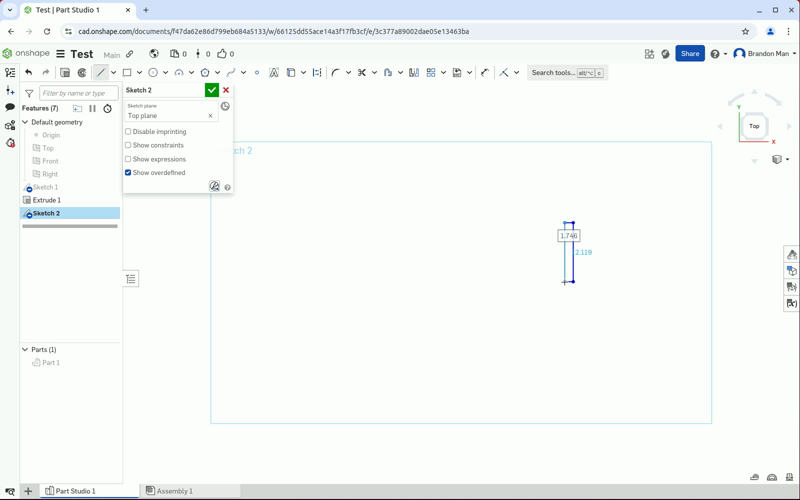
click(564, 281)
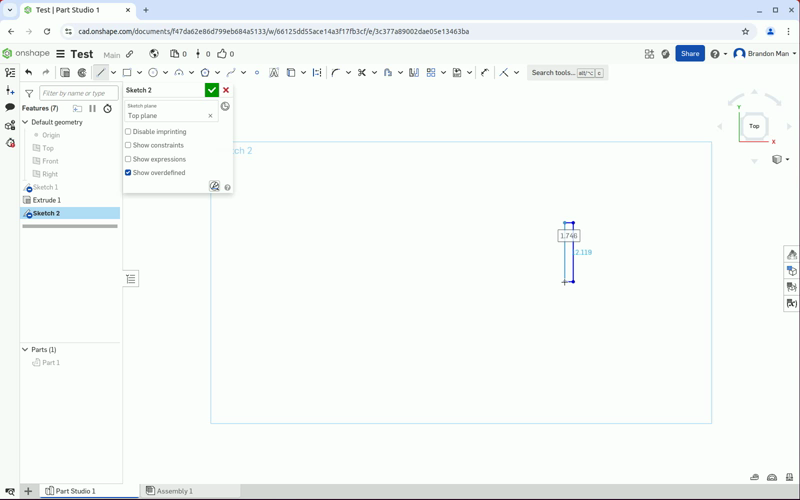
key(esc)
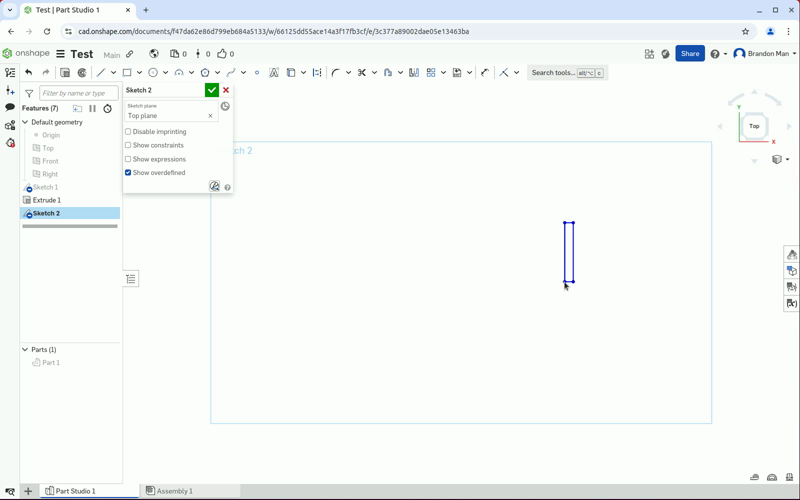
mouse_move(567, 241)
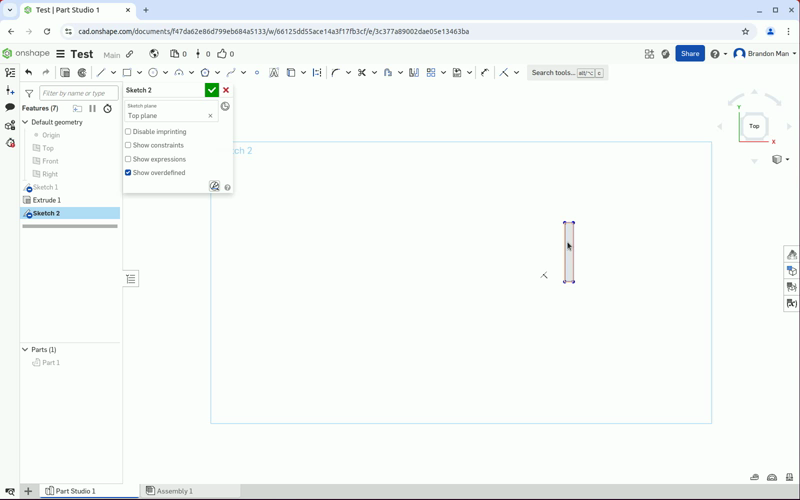
scroll(6)
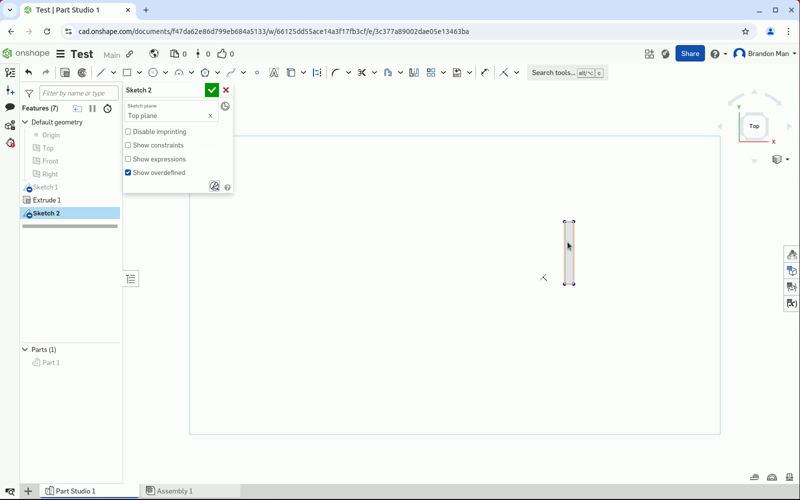
scroll(6)
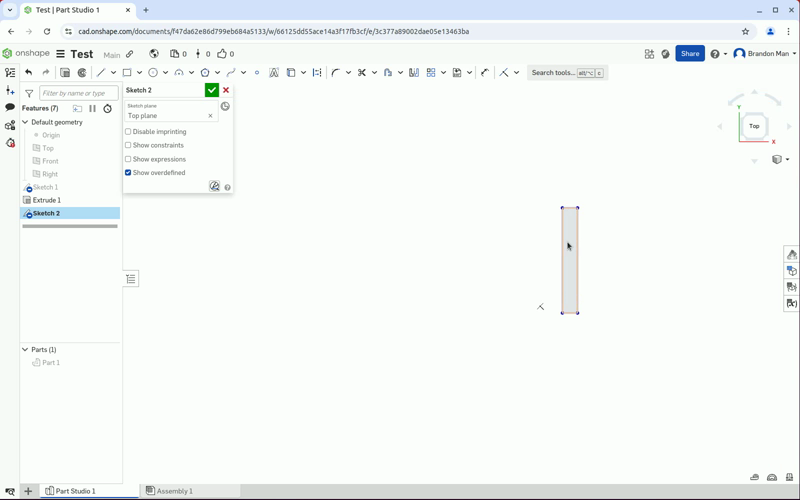
scroll(6)
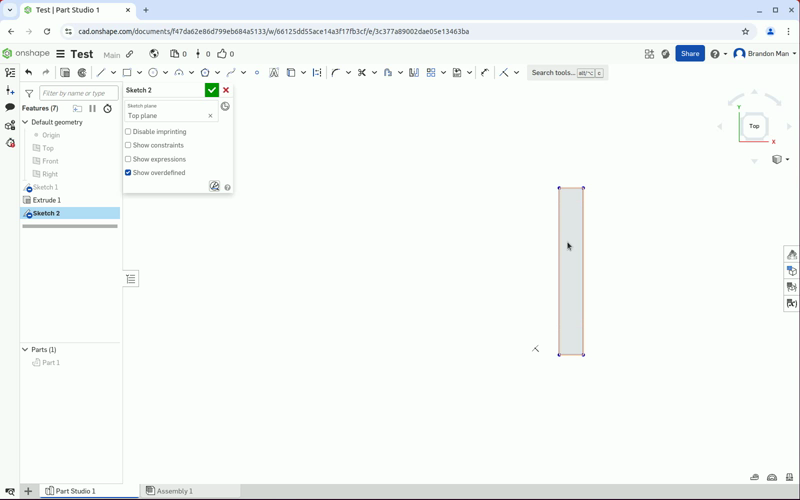
scroll(6)
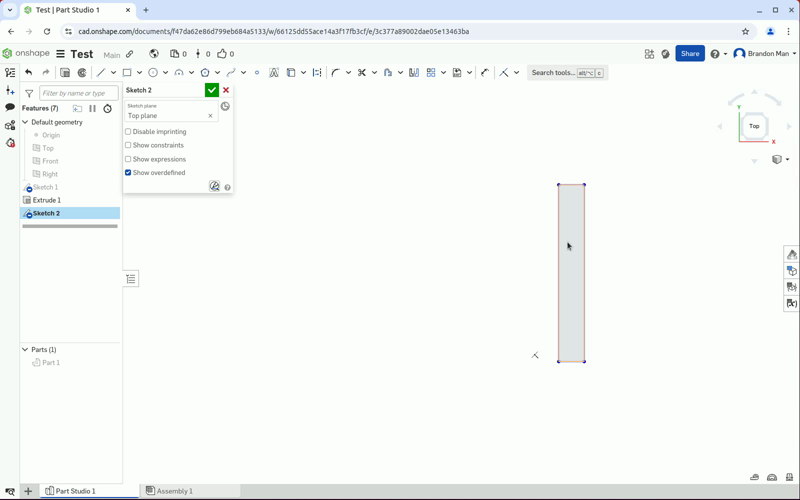
scroll(6)
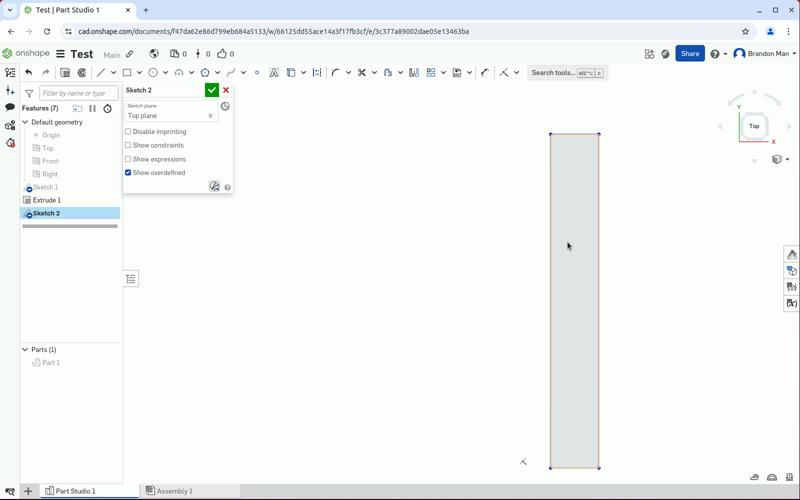
scroll(6)
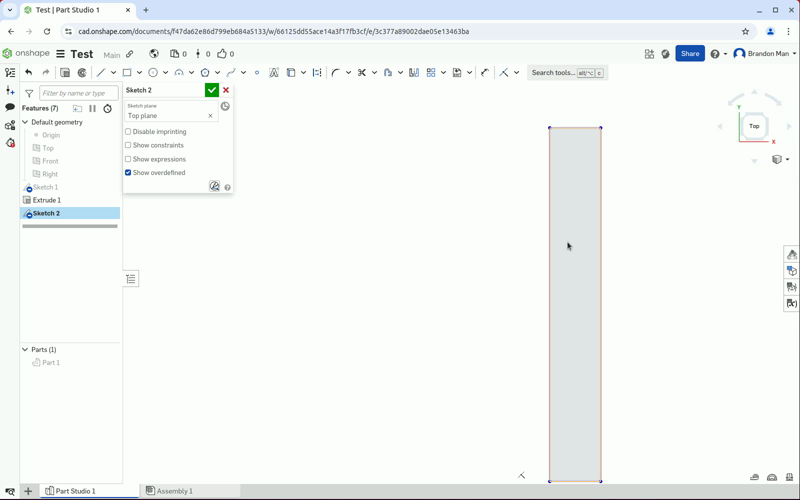
scroll(6)
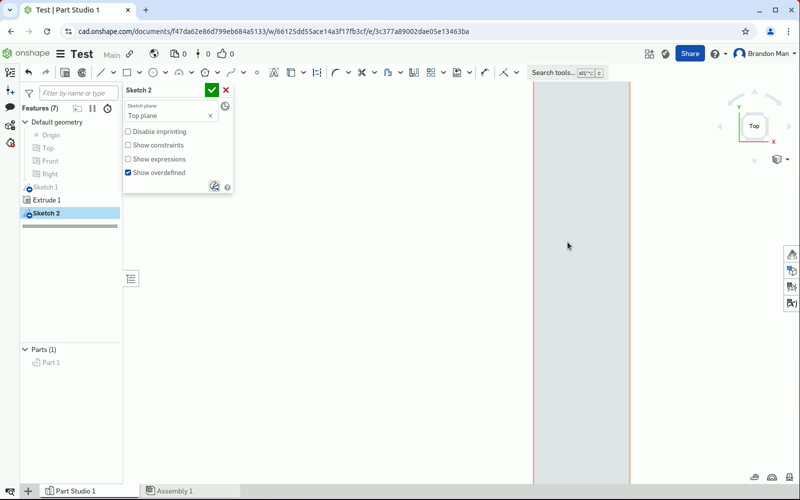
click(567, 241)
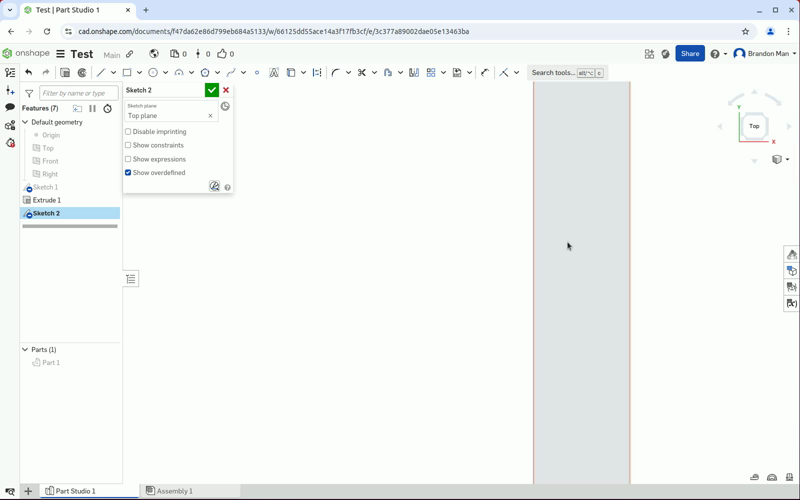
scroll(-6)
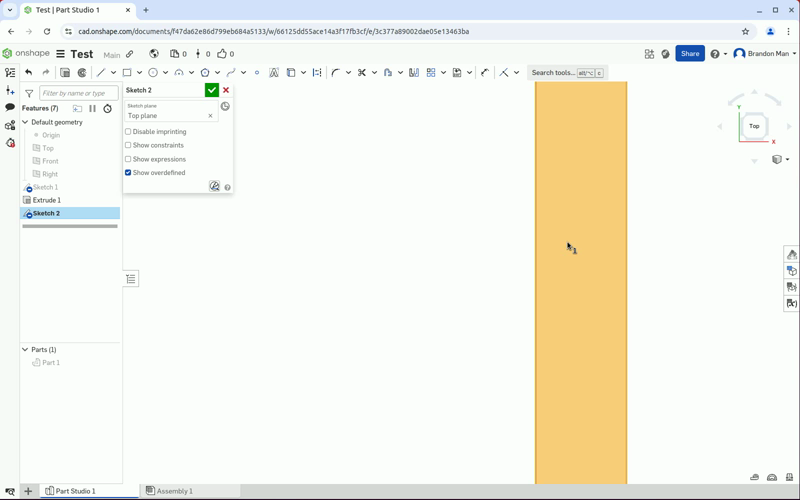
scroll(-6)
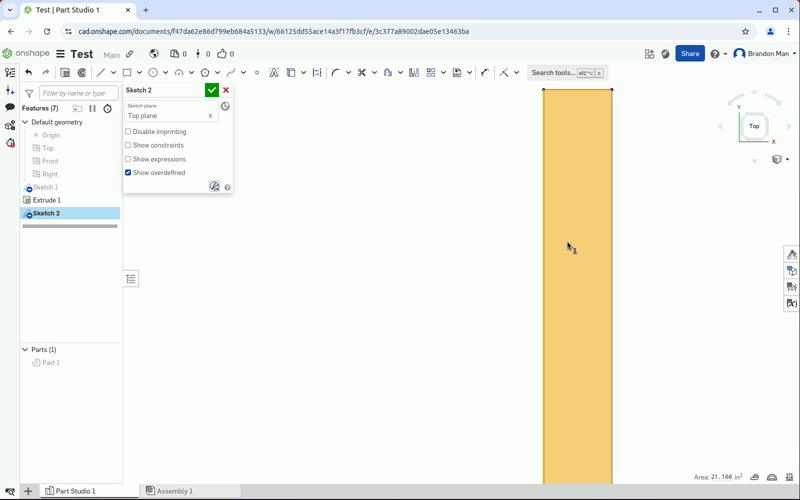
scroll(-6)
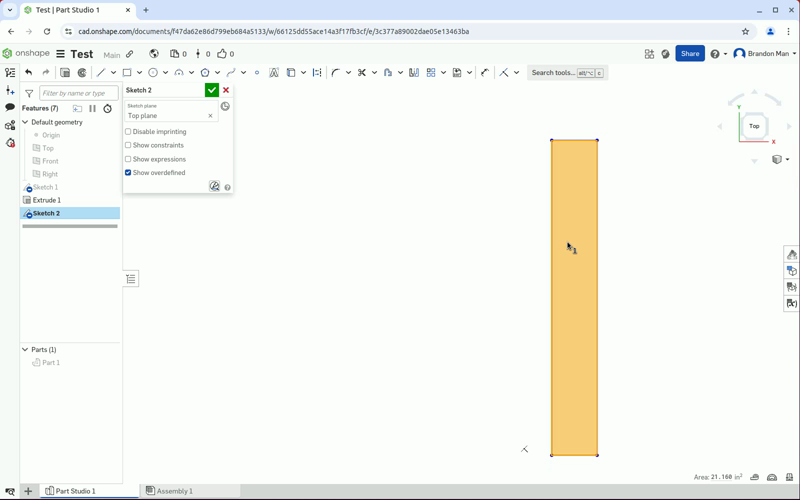
scroll(-6)
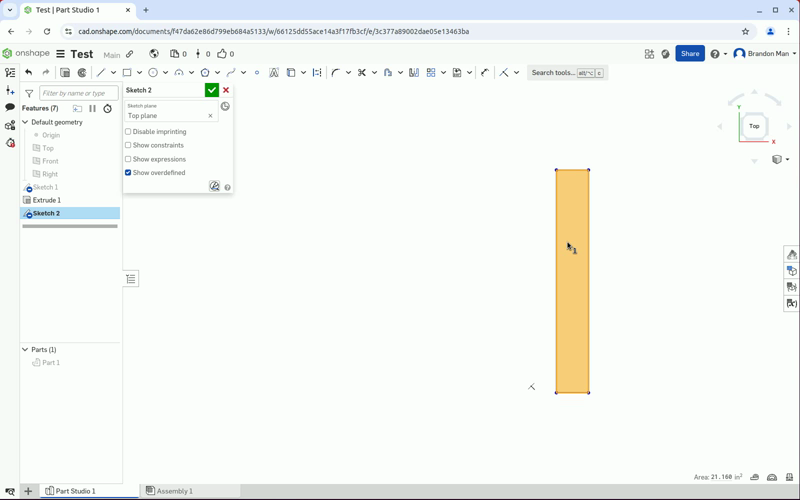
scroll(-6)
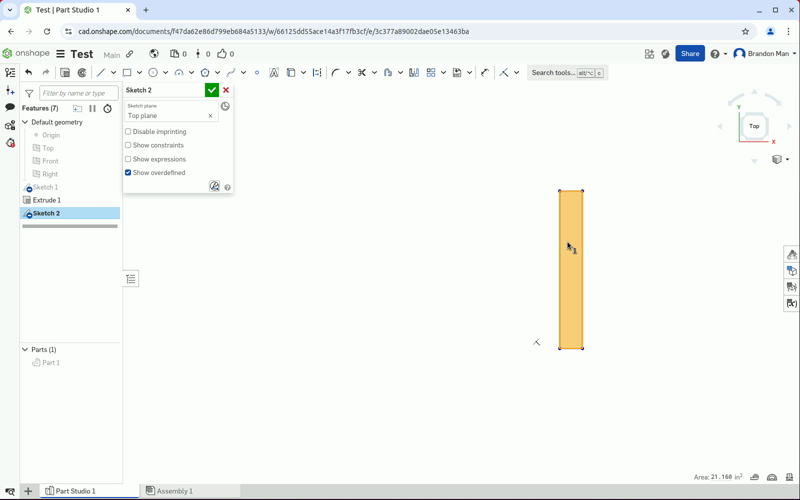
scroll(-6)
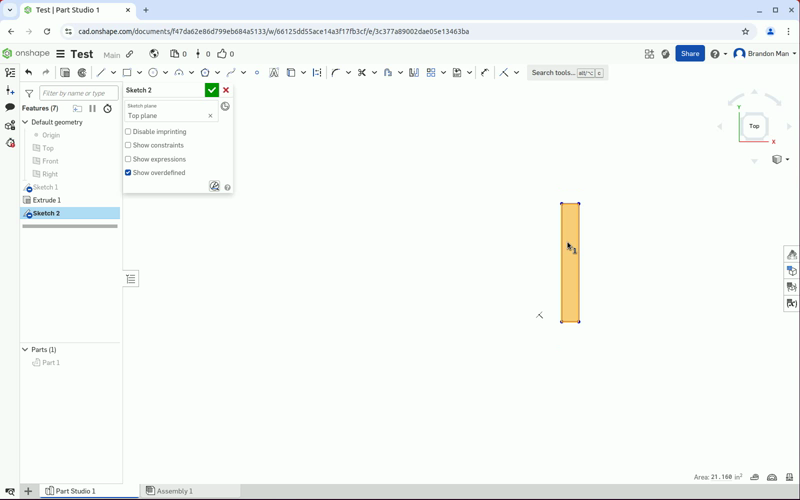
scroll(-6)
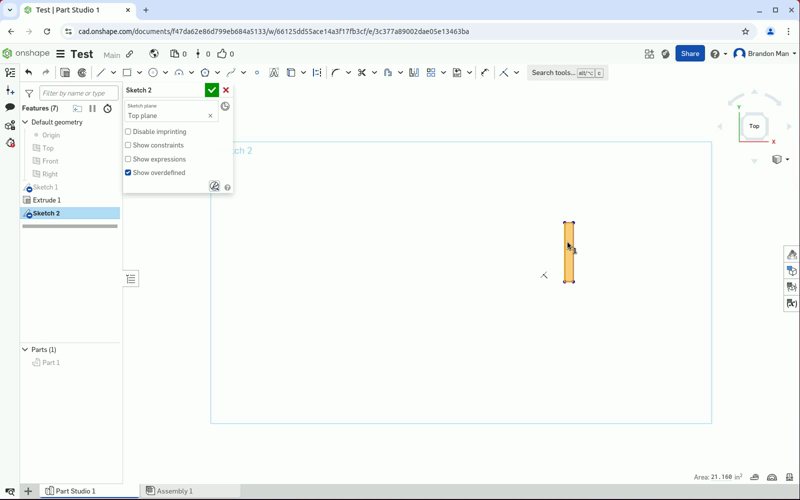
mouse_move(73, 352)
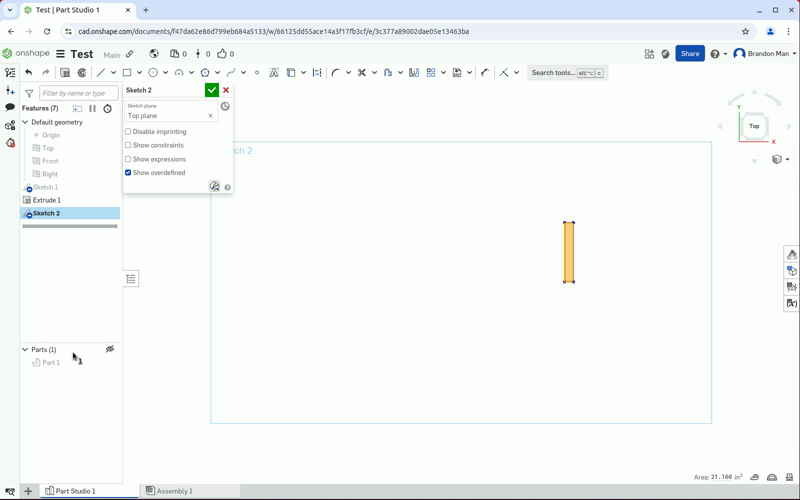
key(shift+y)
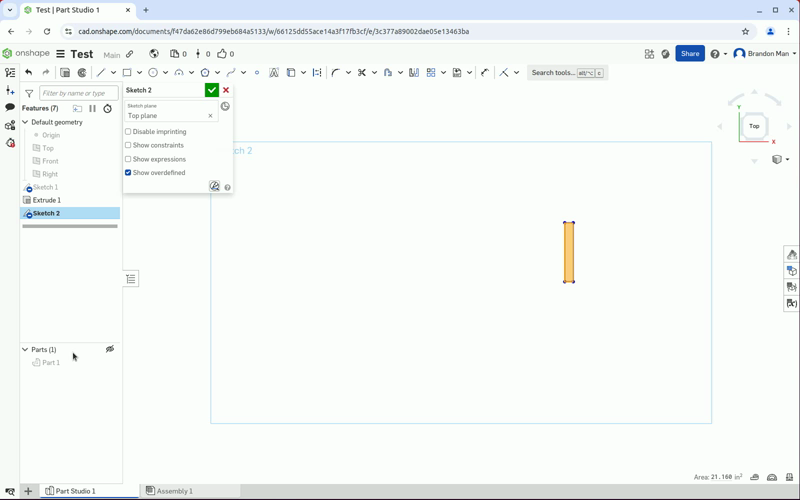
key(shift+e)
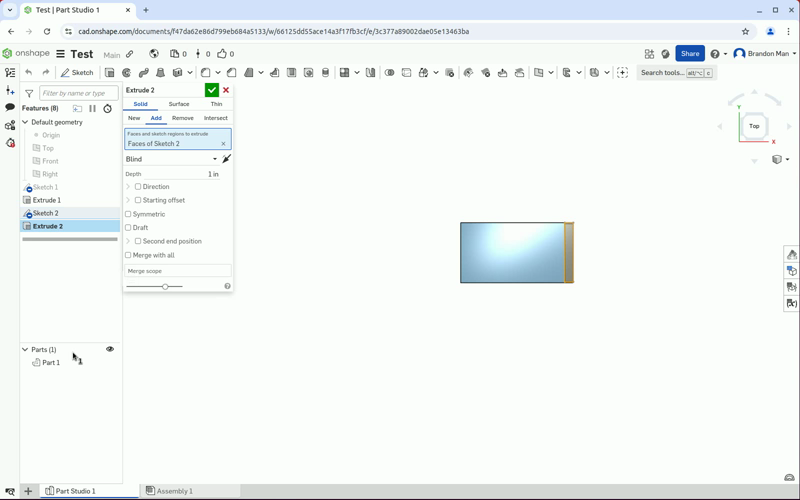
mouse_move(143, 106)
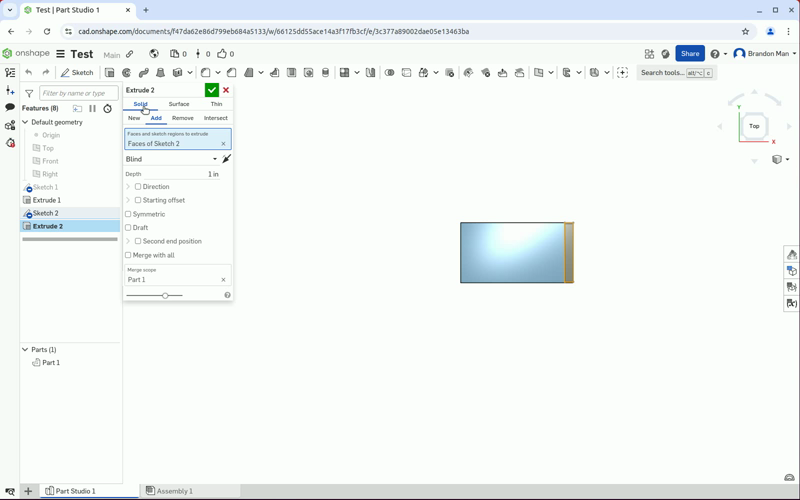
click(143, 106)
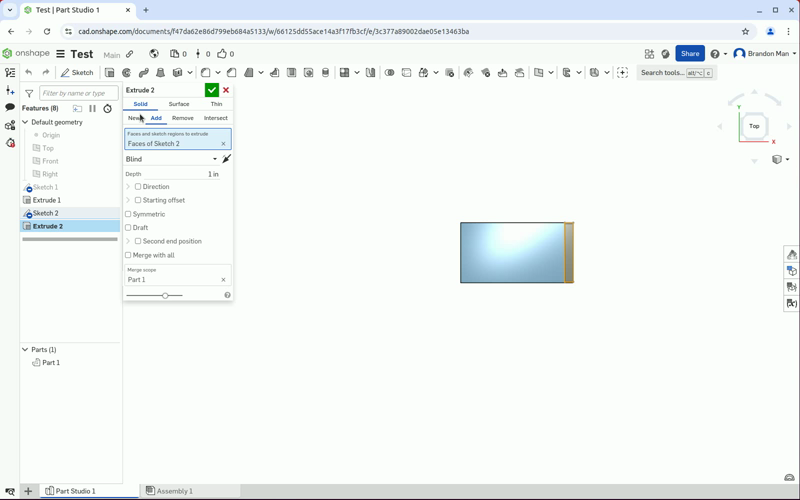
mouse_move(137, 120)
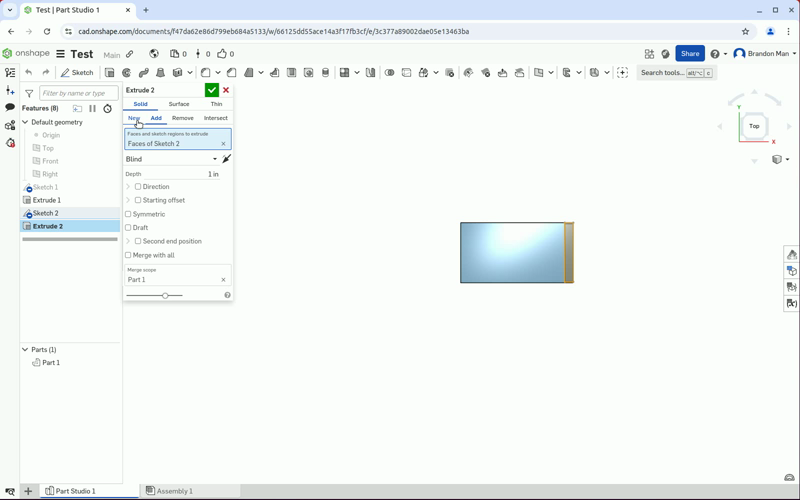
click(137, 120)
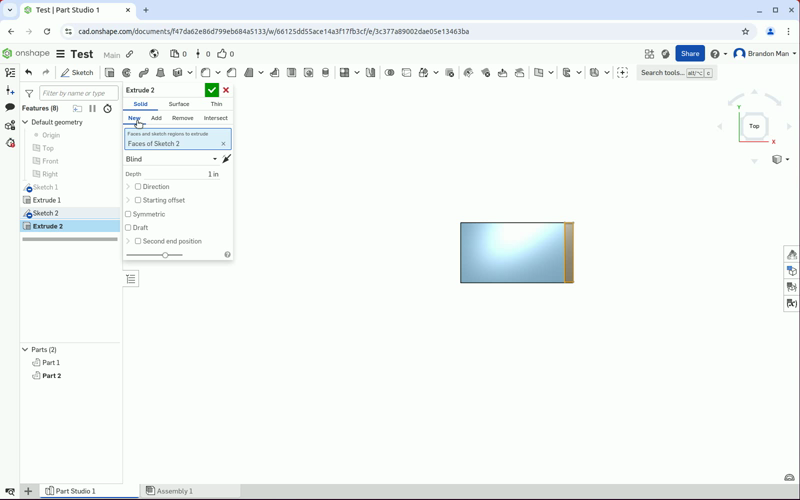
key(tab, 4)
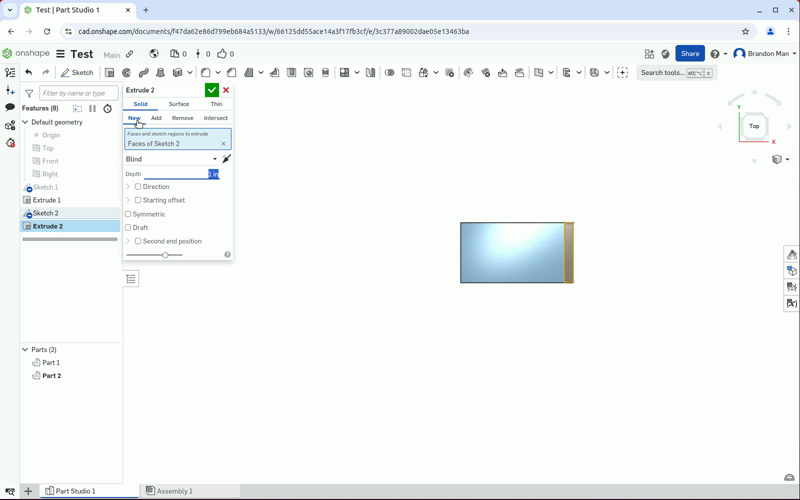
text(2.407)
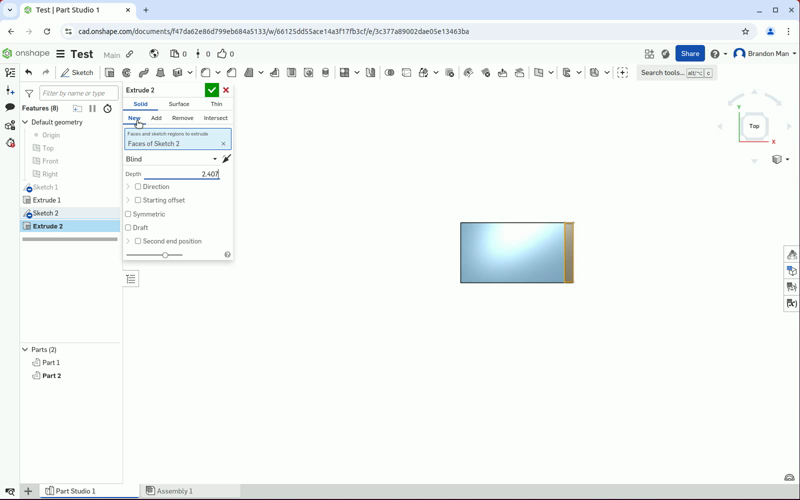
key(enter)
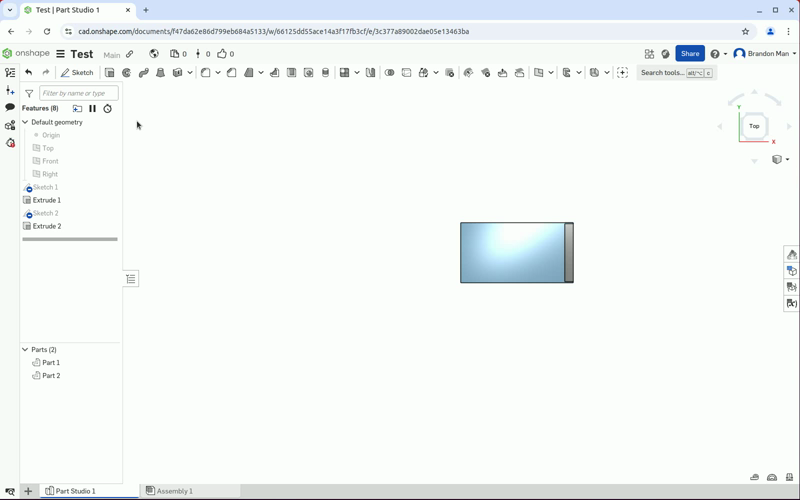
key(shift+h)
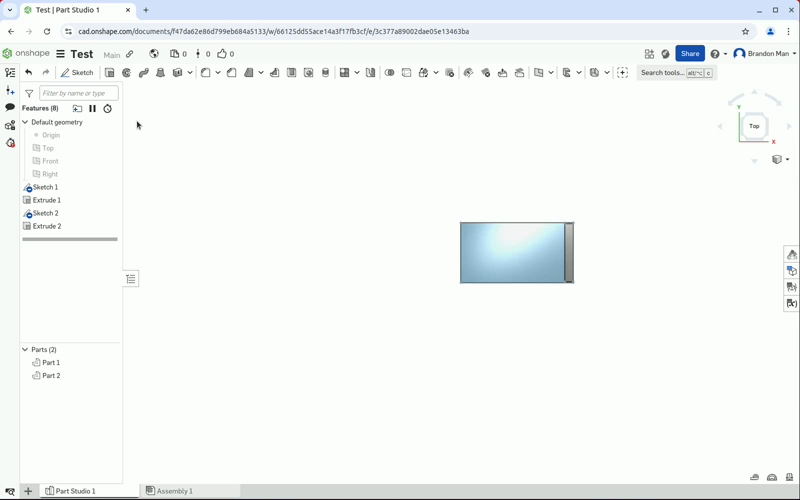
key(shift+h)
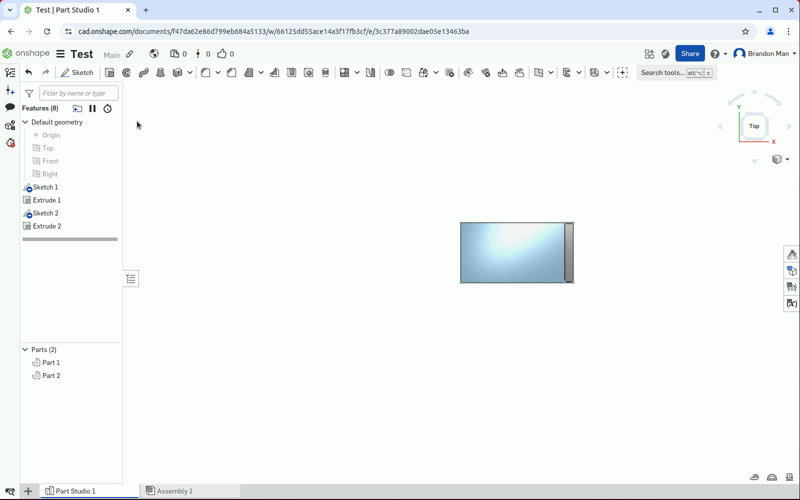
key(shift+7)
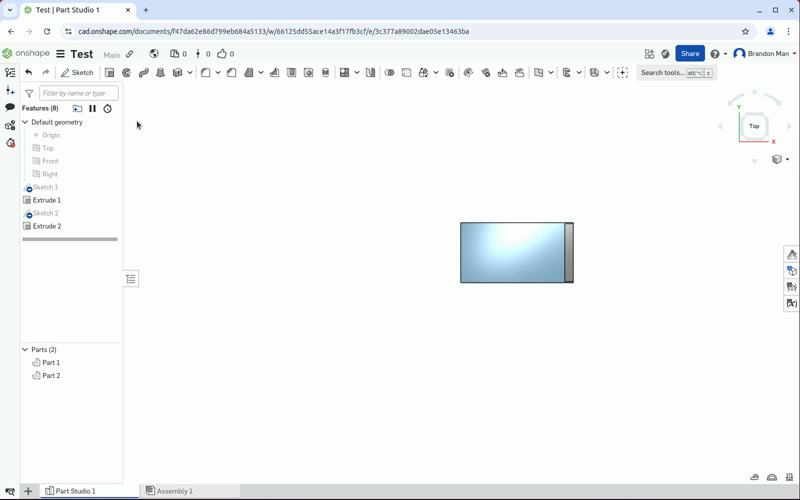
key(up, 3)
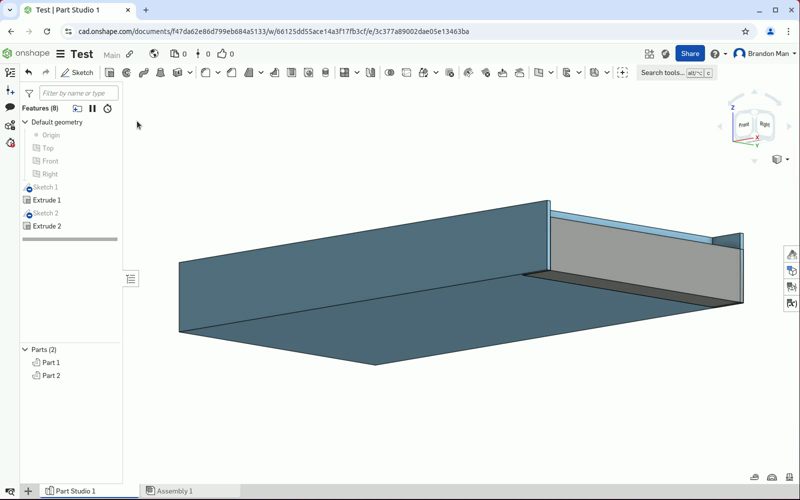
key(left, 3)
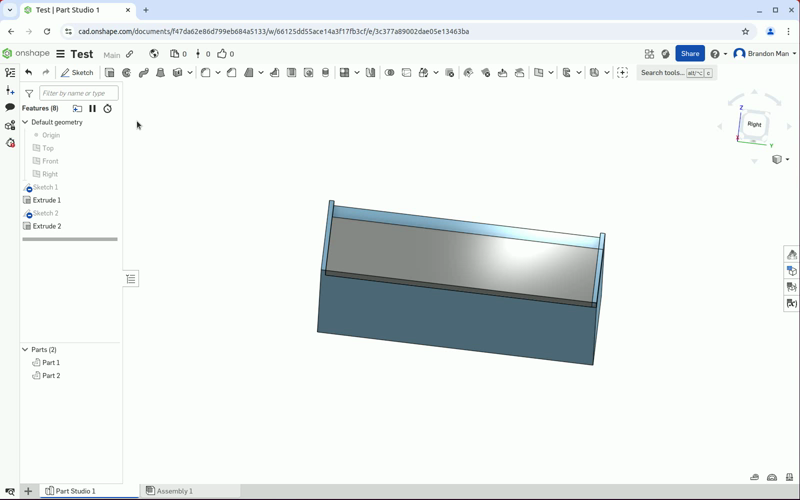
key(right, 3)
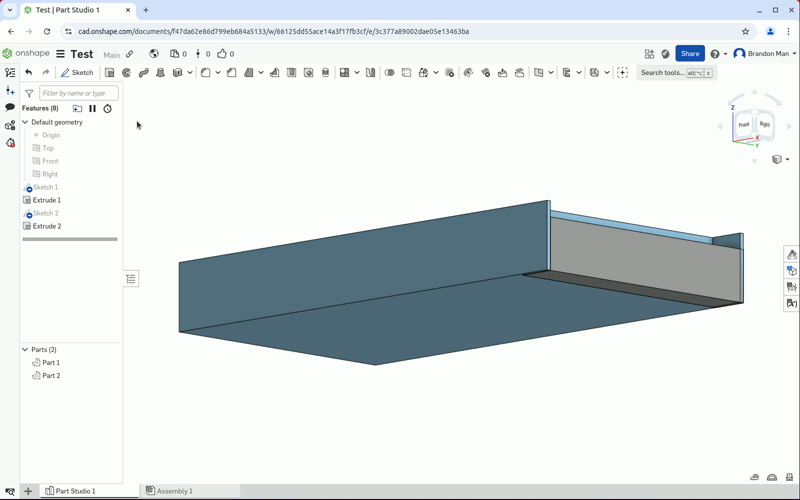
key(down, 3)
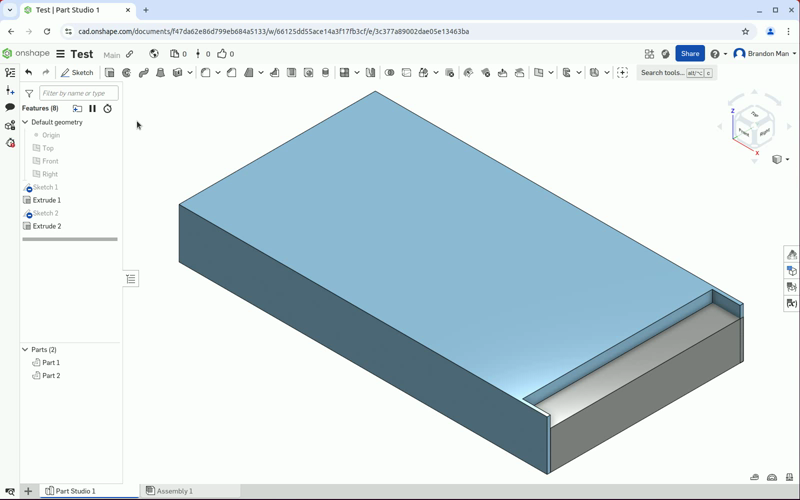
mouse_move(73, 189)
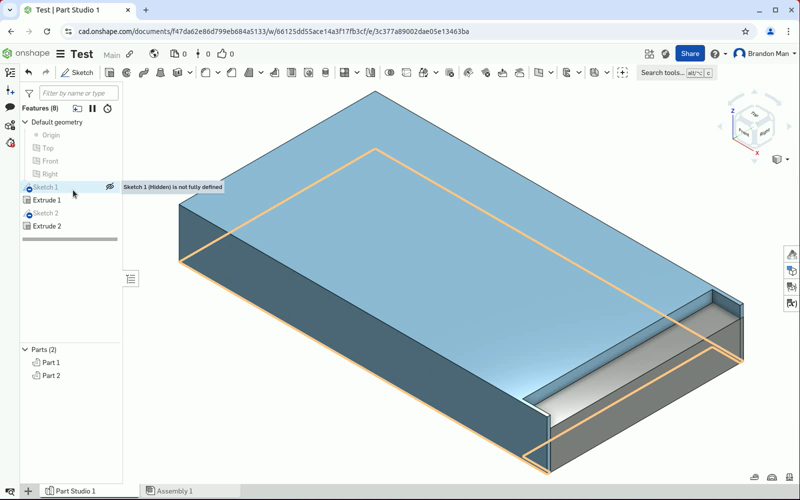
click(73, 189)